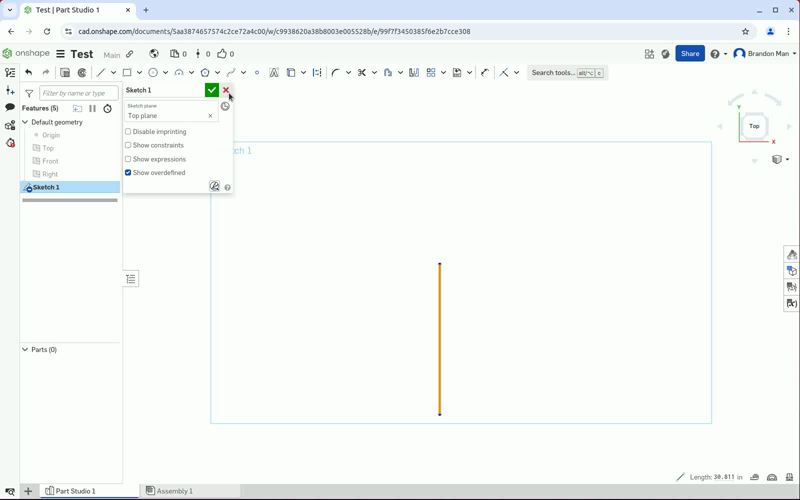
key(shift+h)
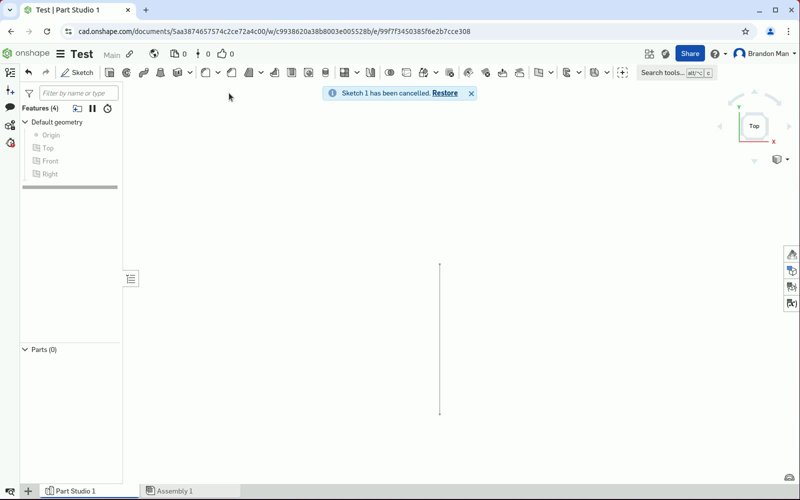
mouse_move(73, 352)
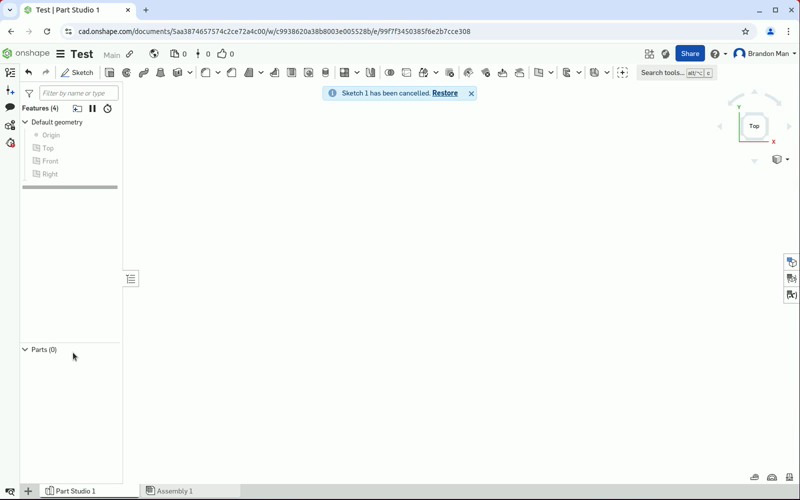
key(y)
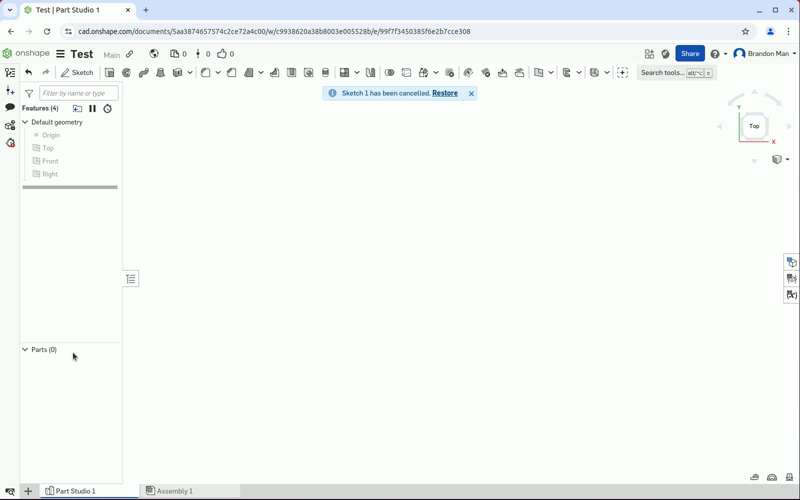
key(shift+p)
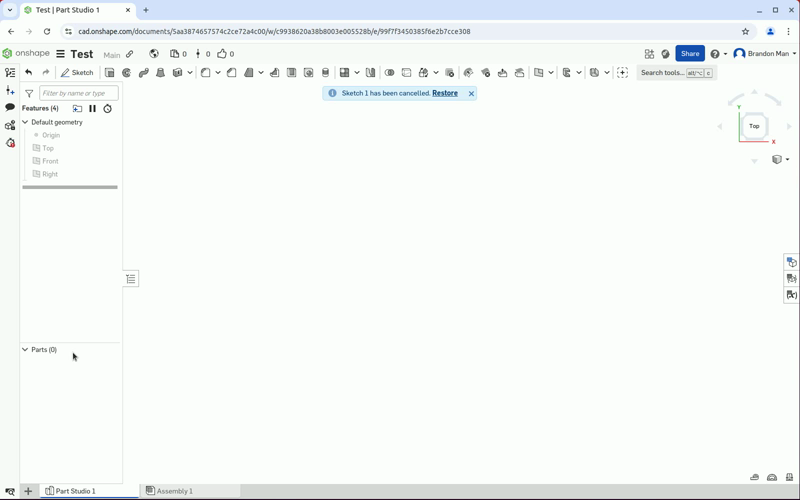
key(space)
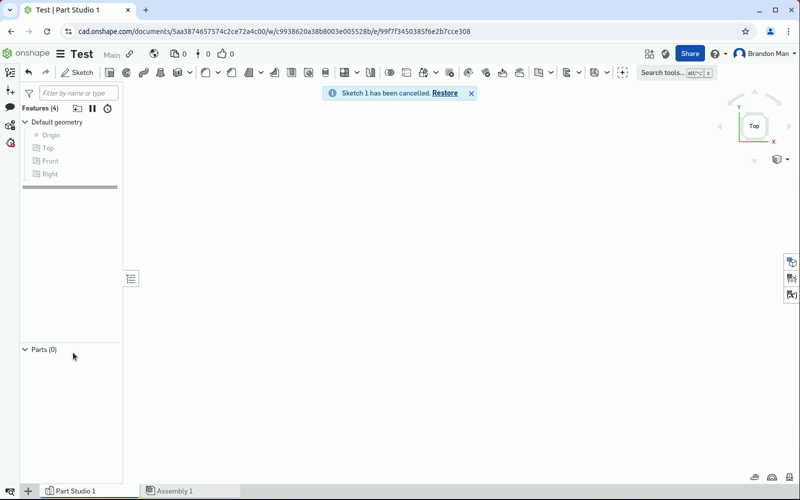
key_down(shift)
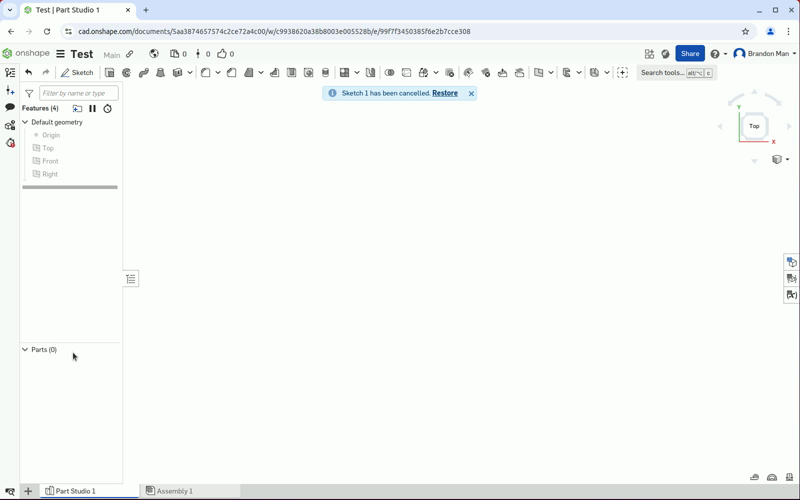
key(up)
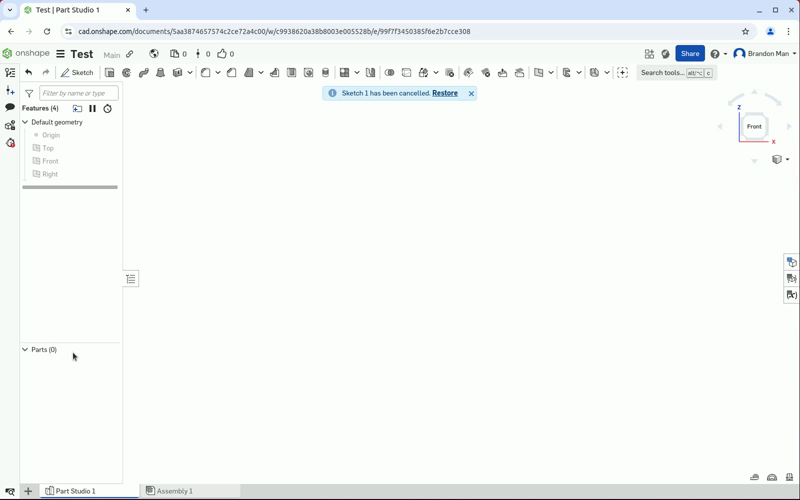
key_up(shift)
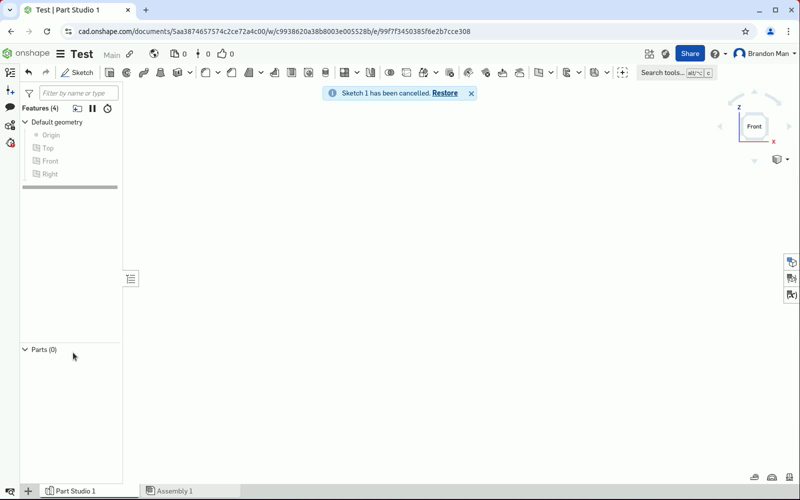
mouse_move(73, 352)
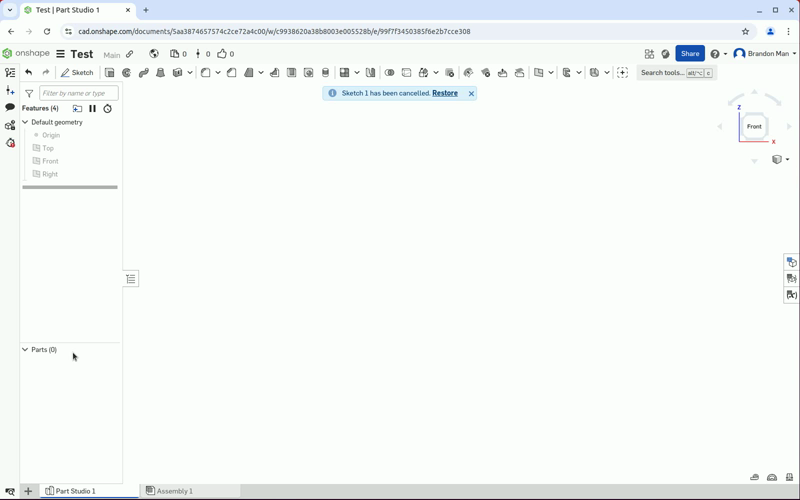
key(shift+y)
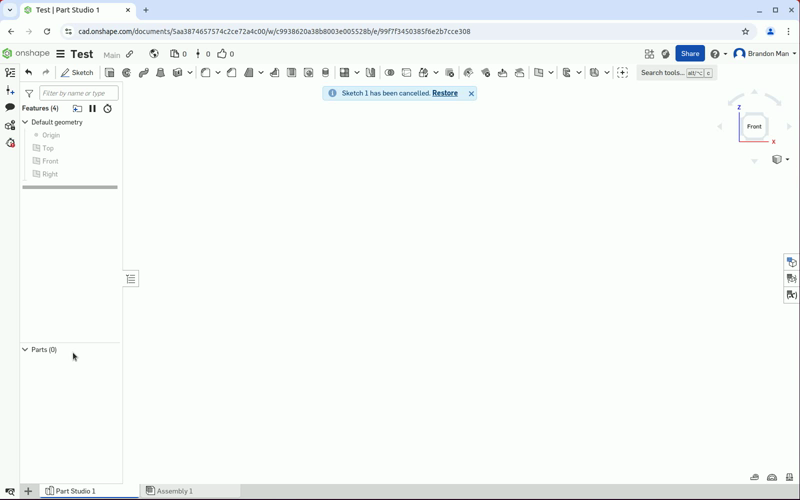
key(shift+s)
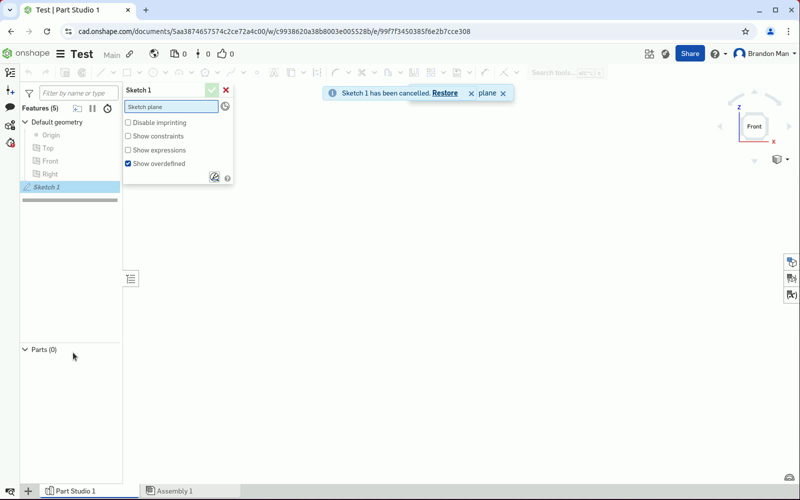
mouse_move(73, 163)
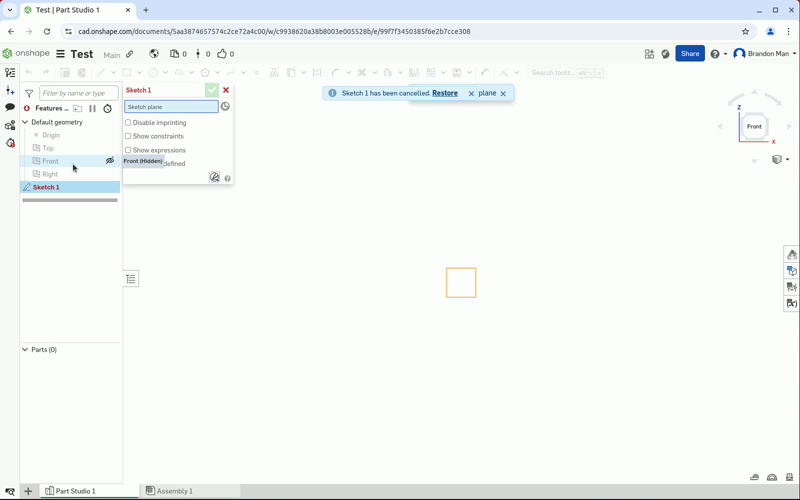
click(73, 163)
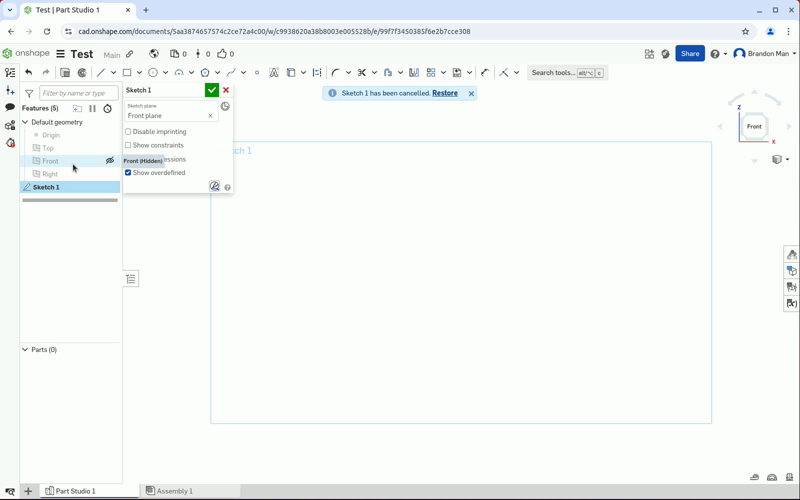
mouse_move(73, 352)
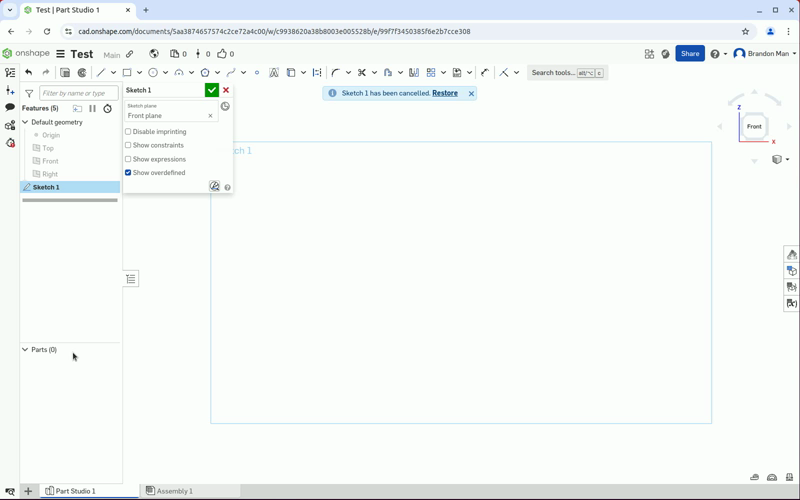
key(y)
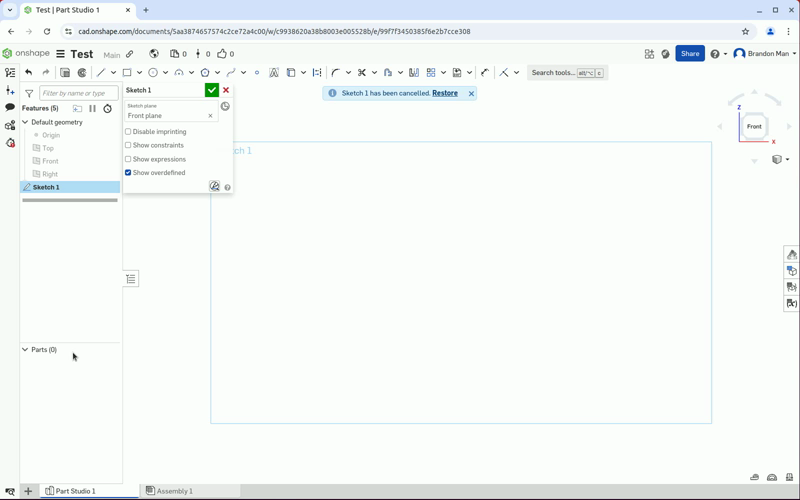
key(l)
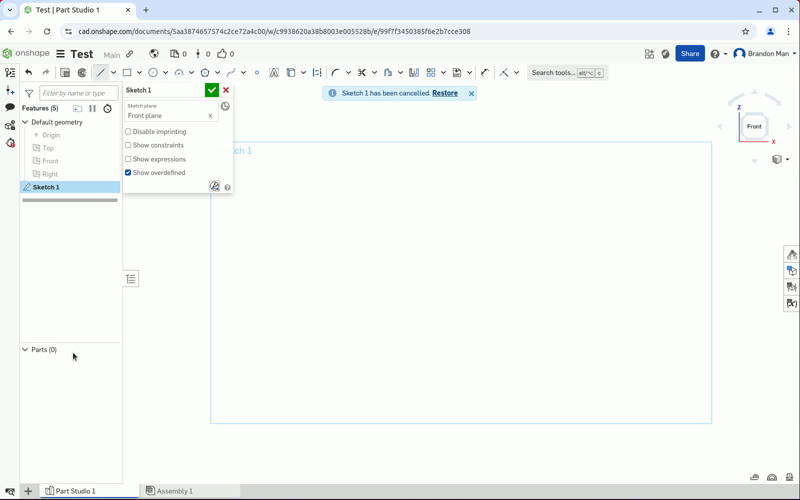
key_down(shift)
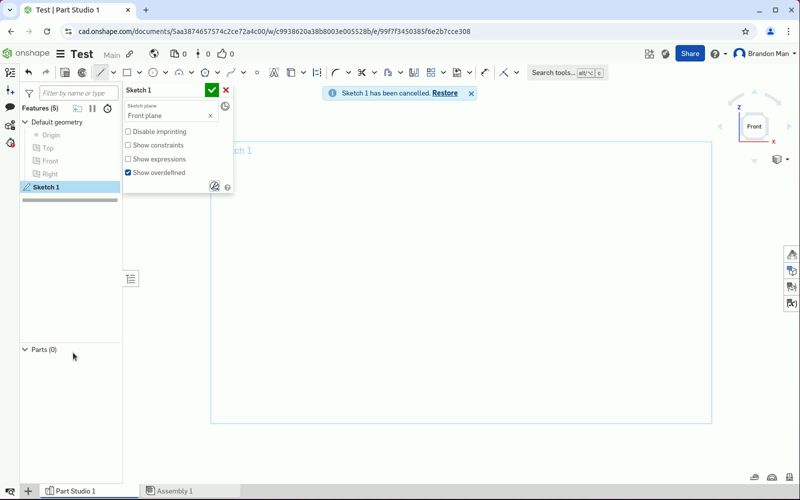
mouse_move(423, 282)
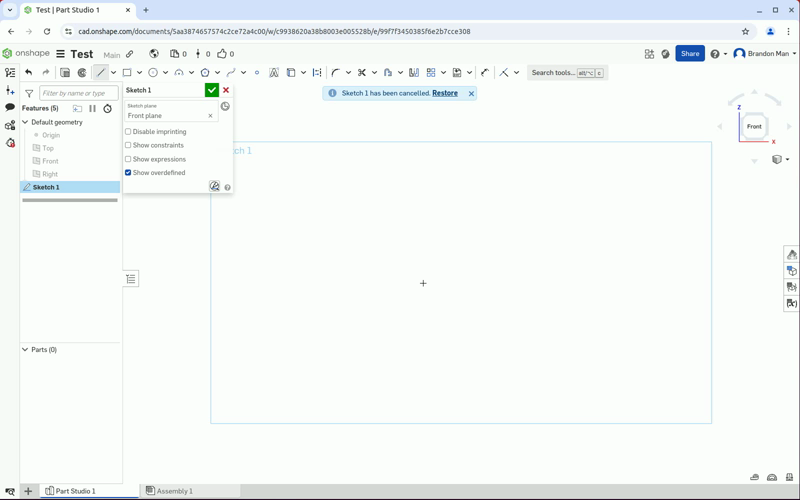
click(423, 282)
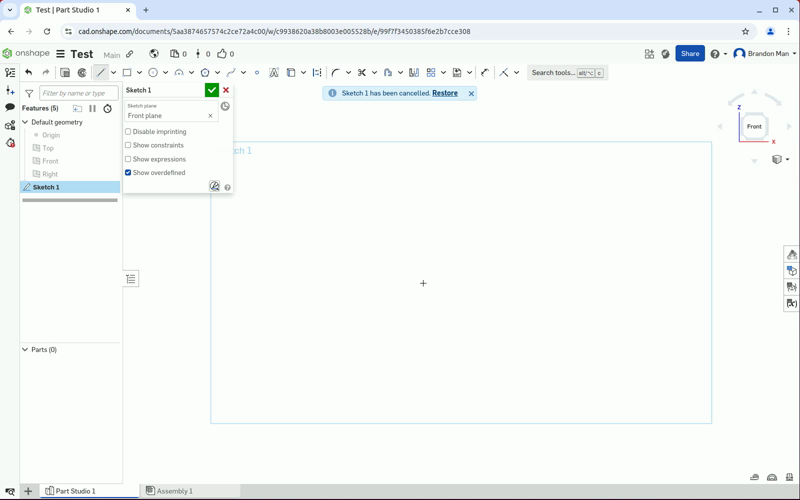
key_up(shift)
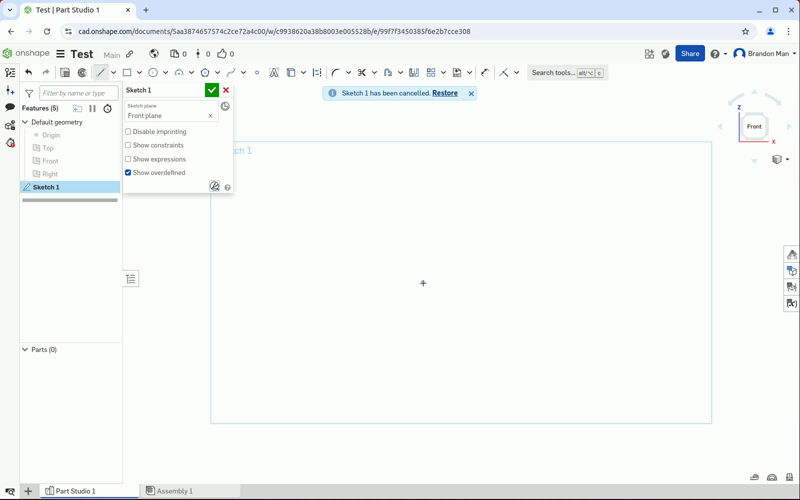
key_down(shift)
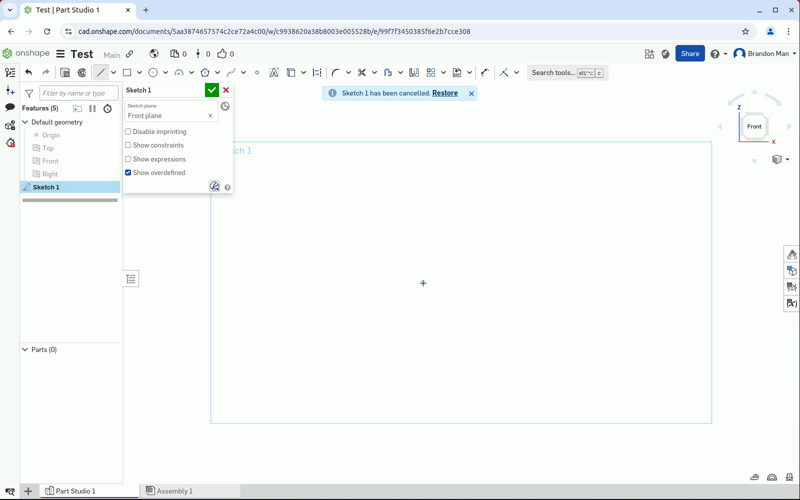
mouse_move(453, 282)
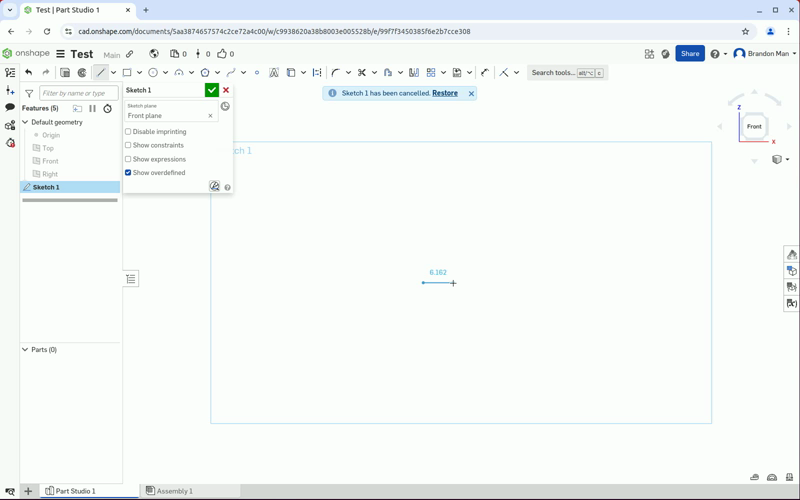
mouse_move(461, 282)
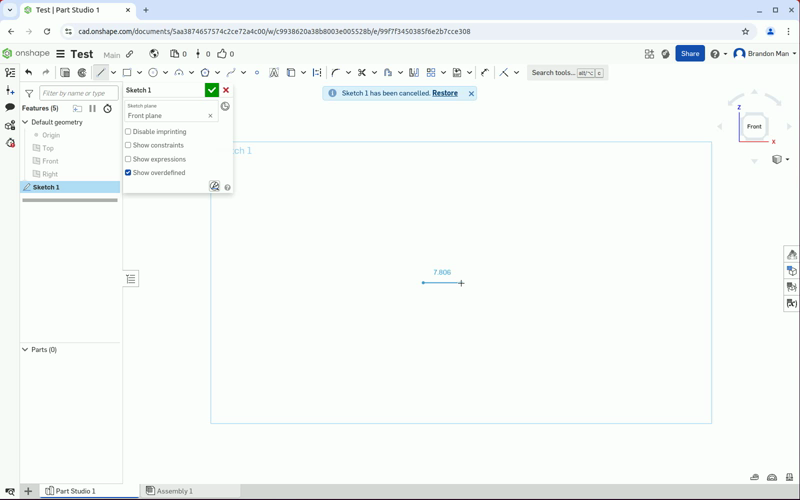
click(461, 282)
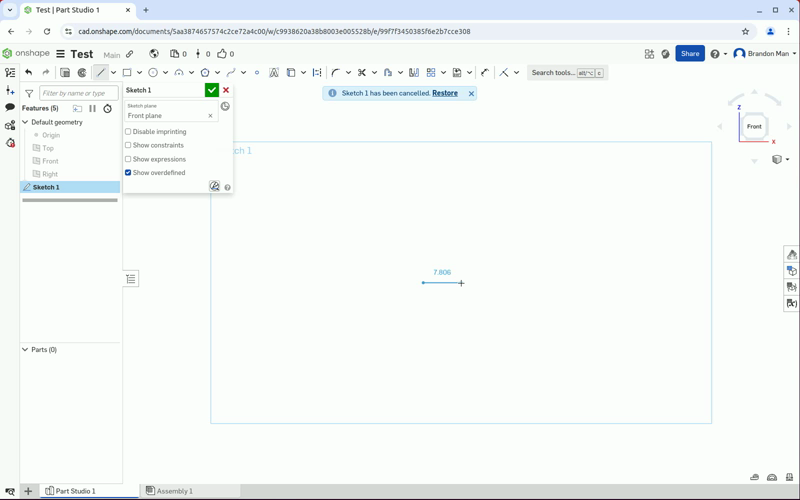
key_up(shift)
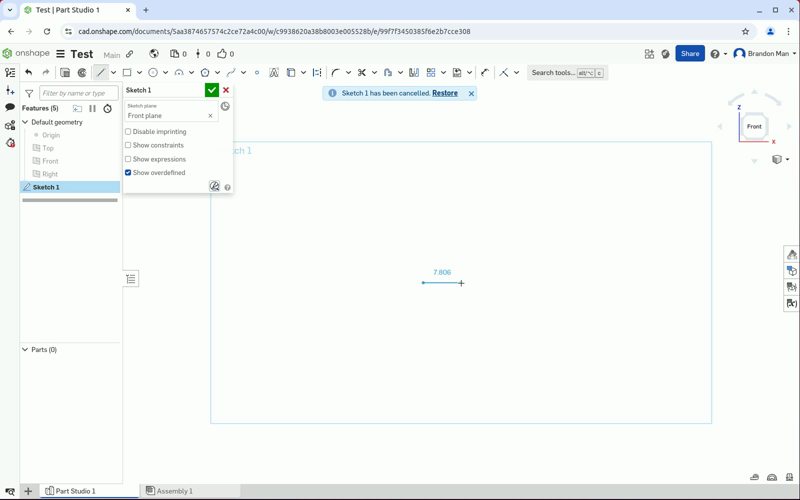
key_down(shift)
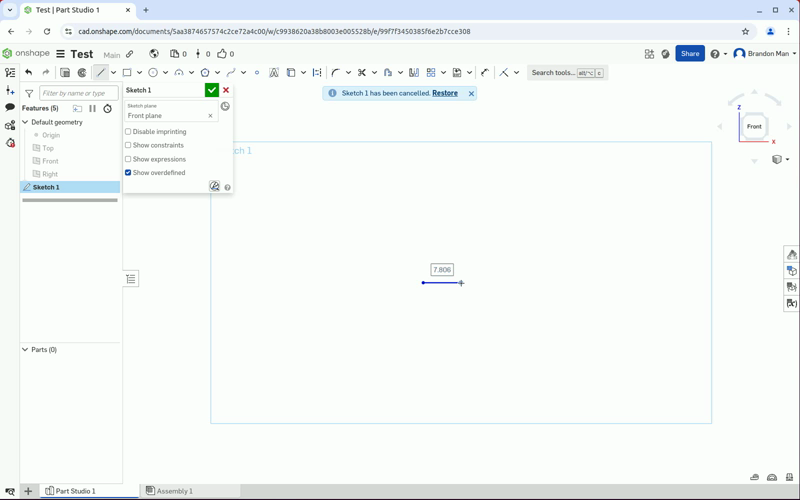
mouse_move(489, 170)
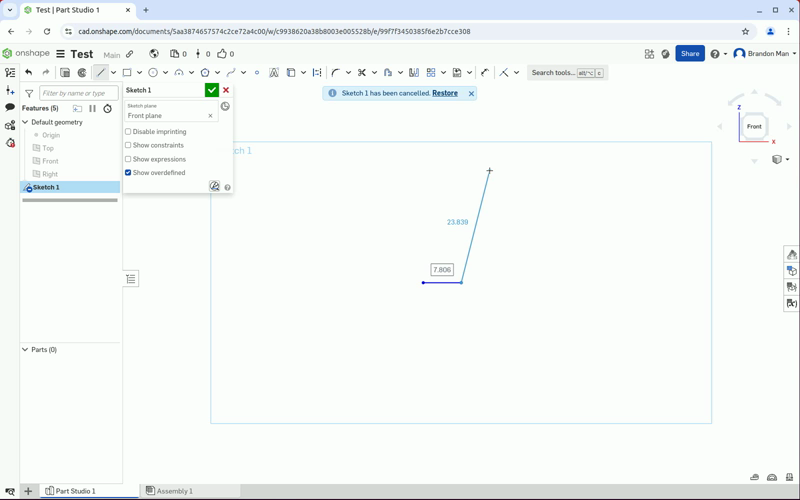
click(489, 170)
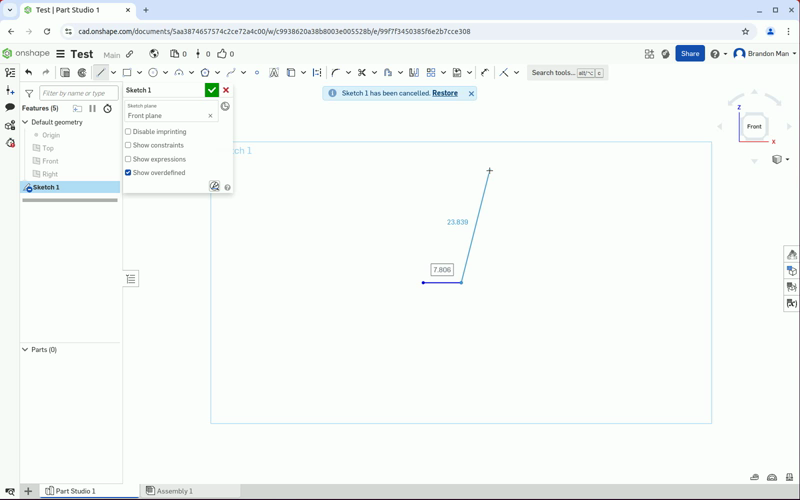
key_up(shift)
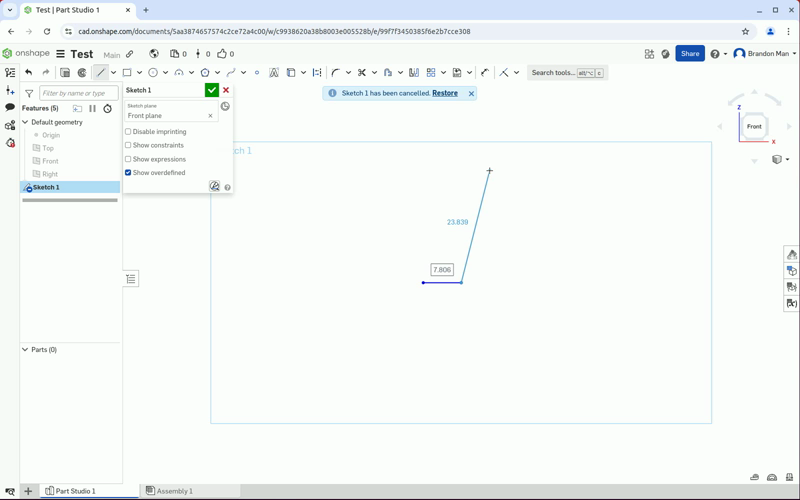
key_down(shift)
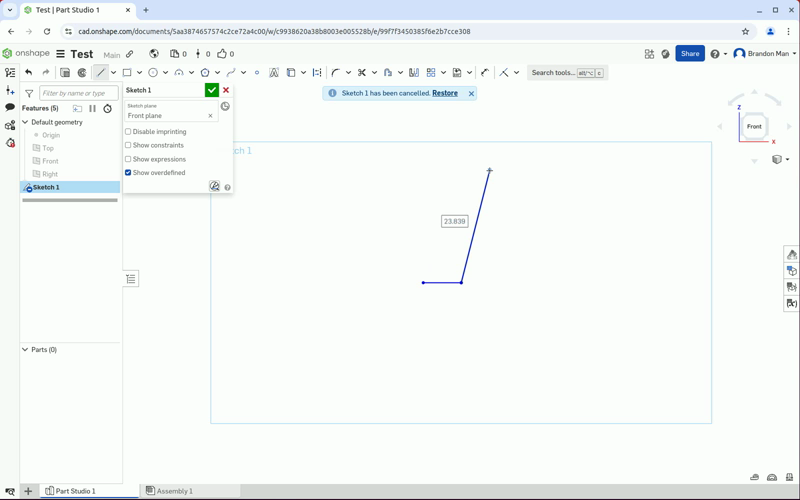
mouse_move(519, 170)
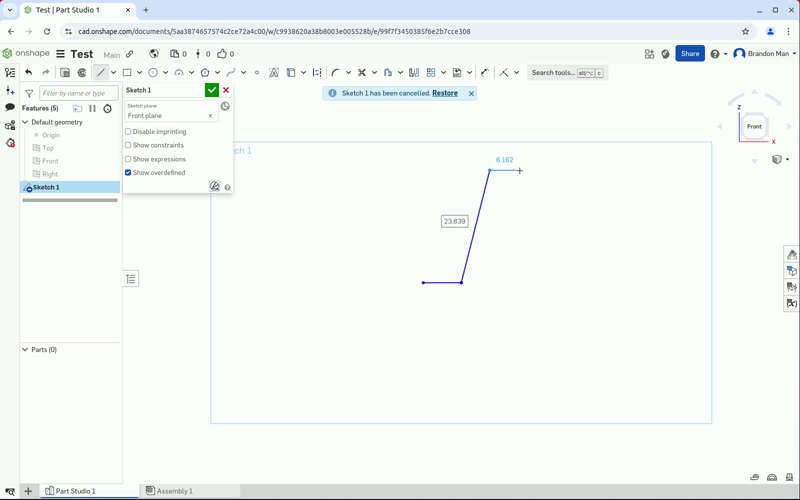
mouse_move(461, 170)
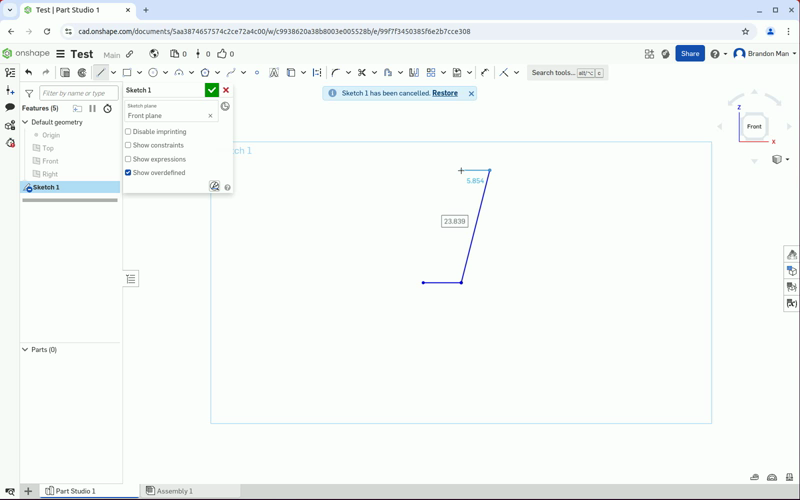
click(461, 170)
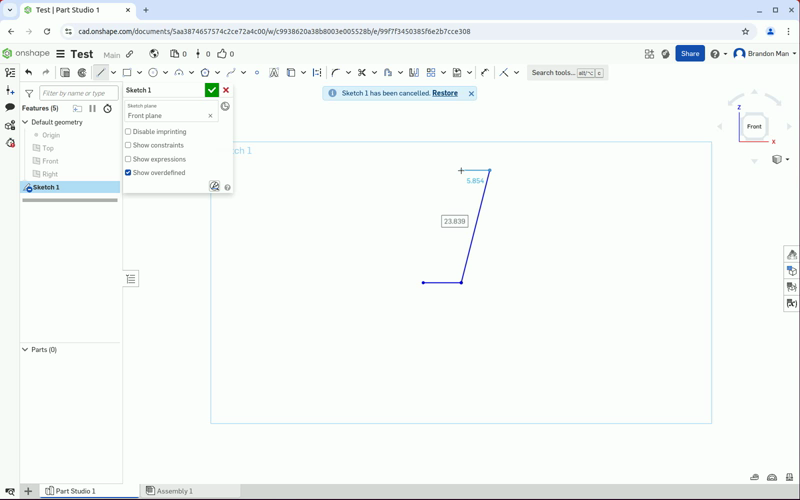
key_up(shift)
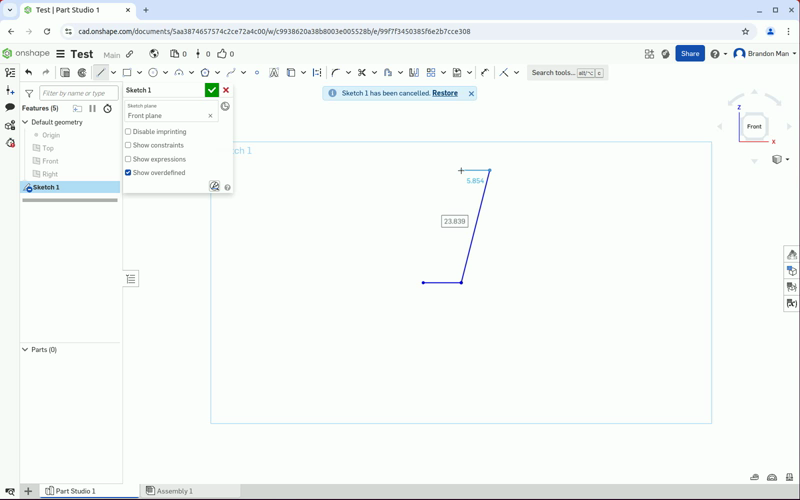
key_down(shift)
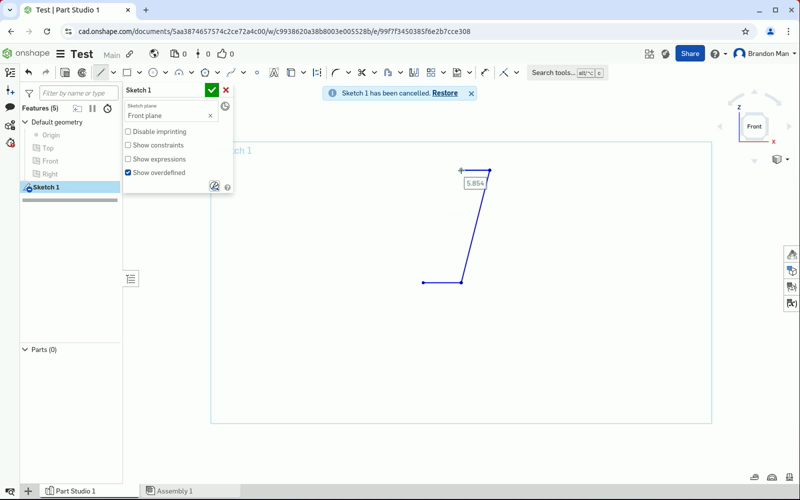
mouse_move(491, 170)
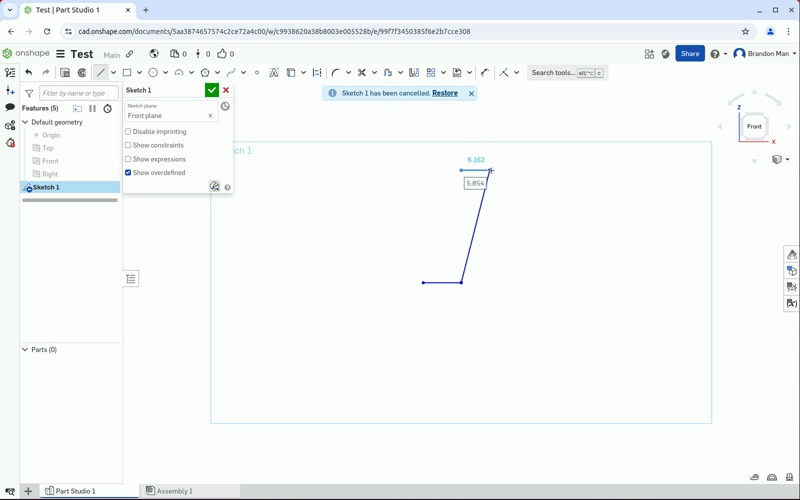
mouse_move(432, 170)
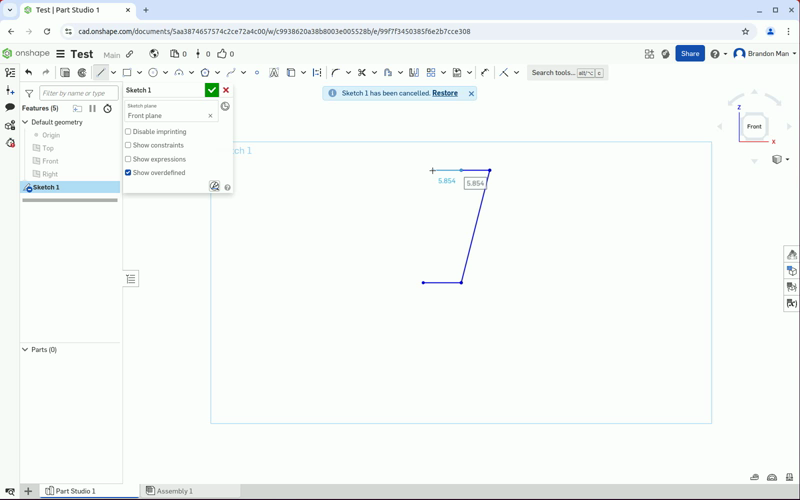
click(432, 170)
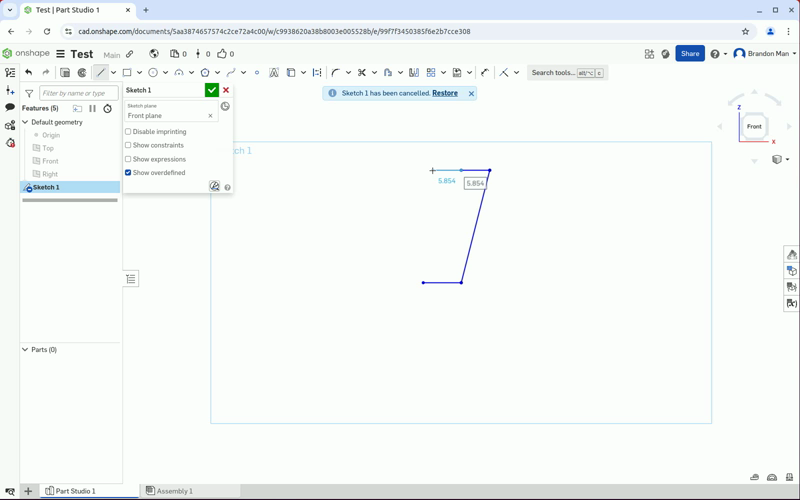
key_up(shift)
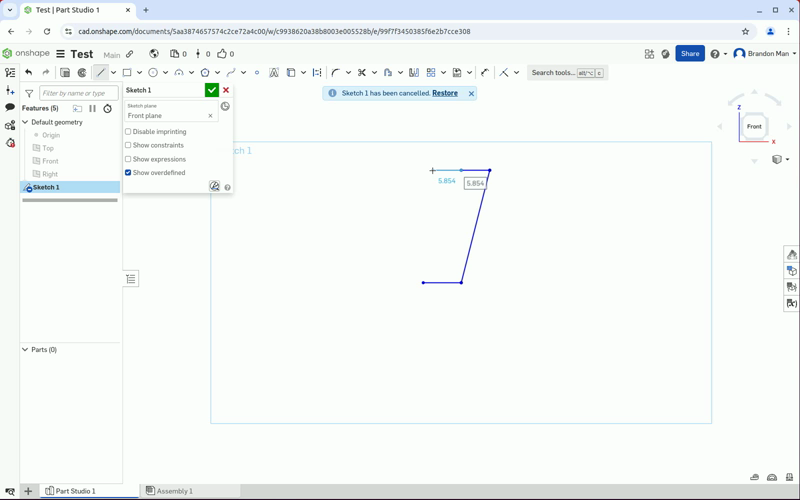
key(esc)
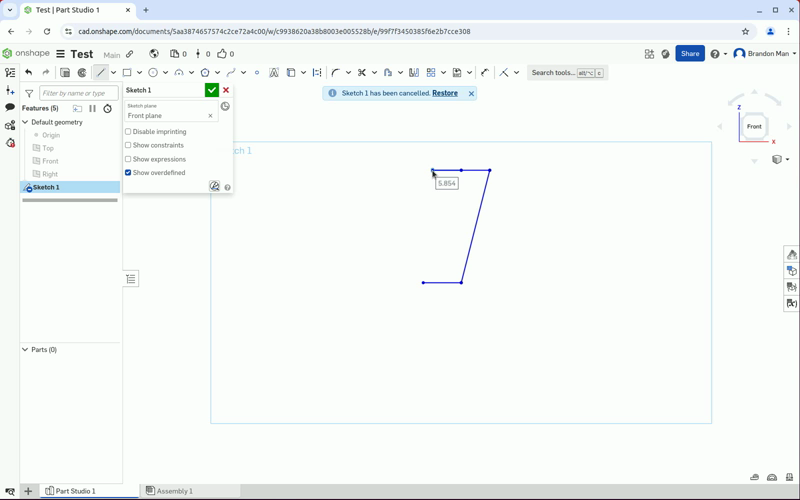
key(a)
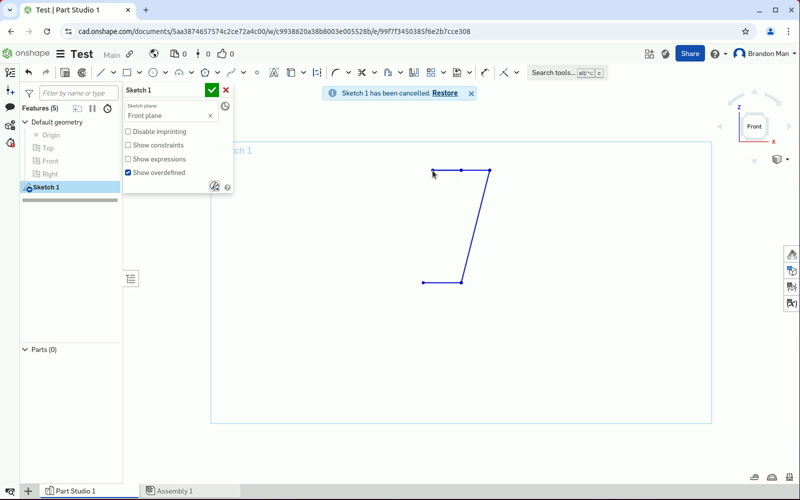
mouse_move(432, 170)
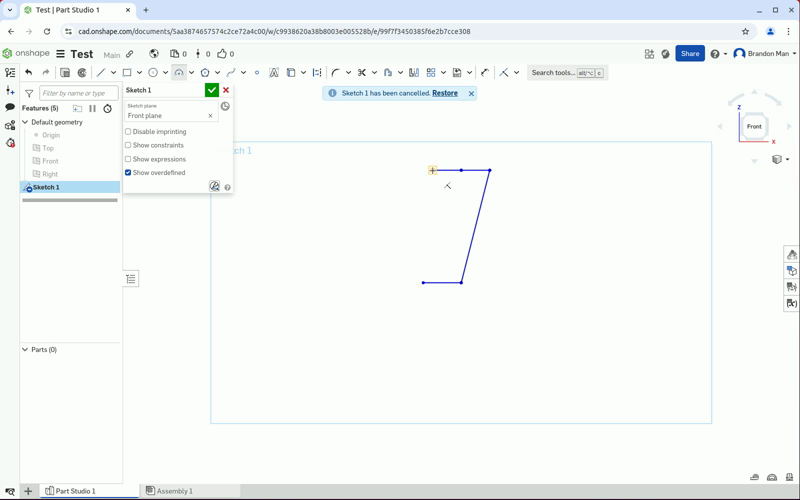
click(432, 170)
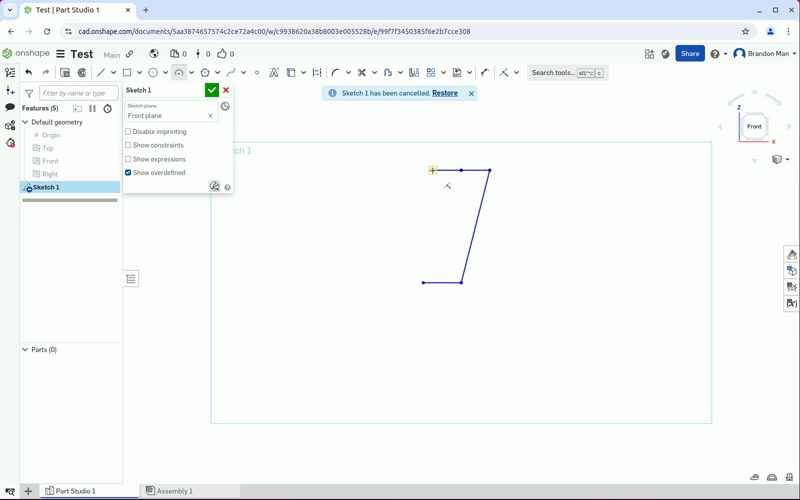
mouse_move(423, 282)
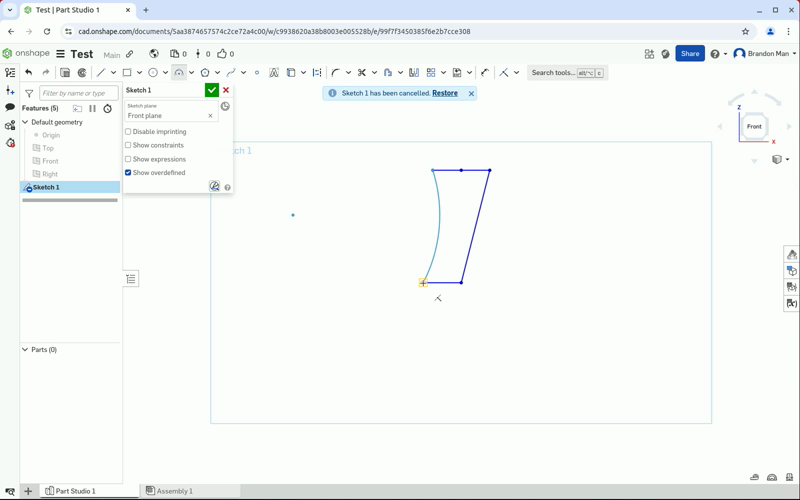
click(423, 282)
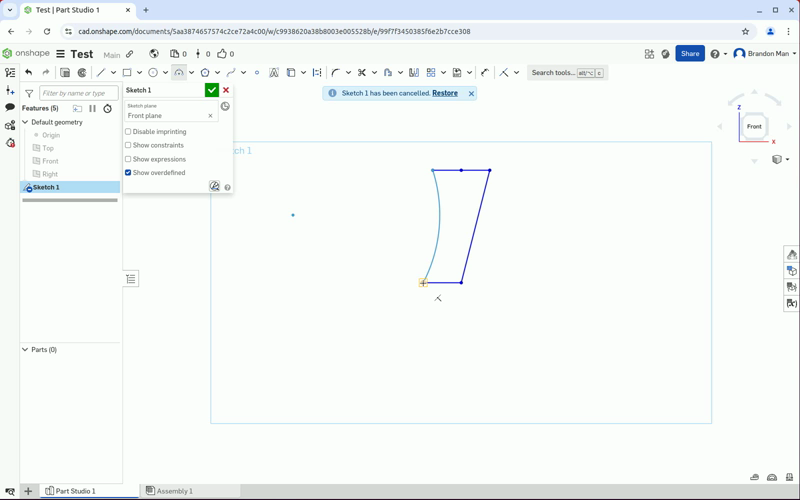
key_down(shift)
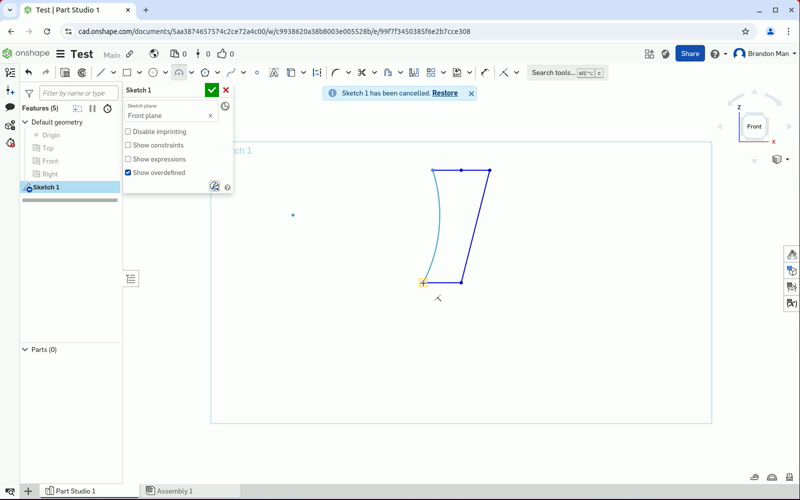
mouse_move(376, 222)
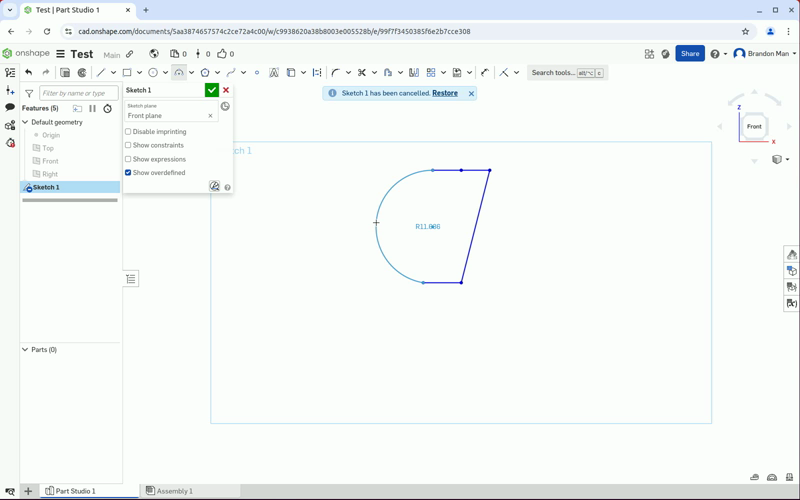
click(376, 222)
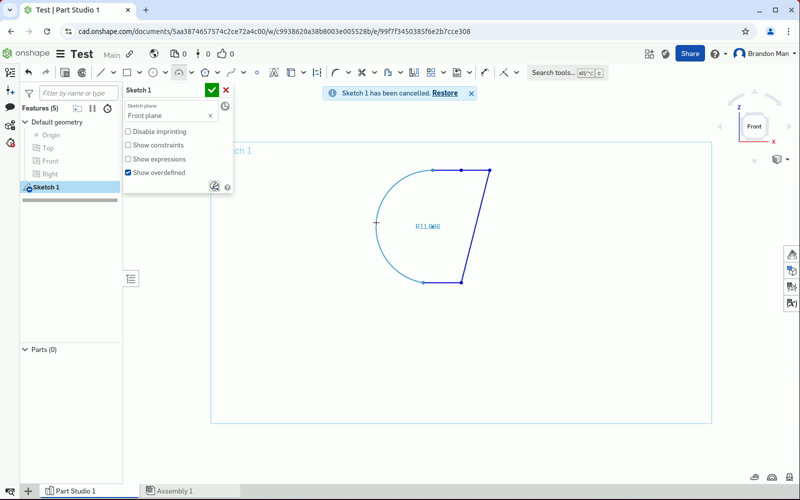
key_up(shift)
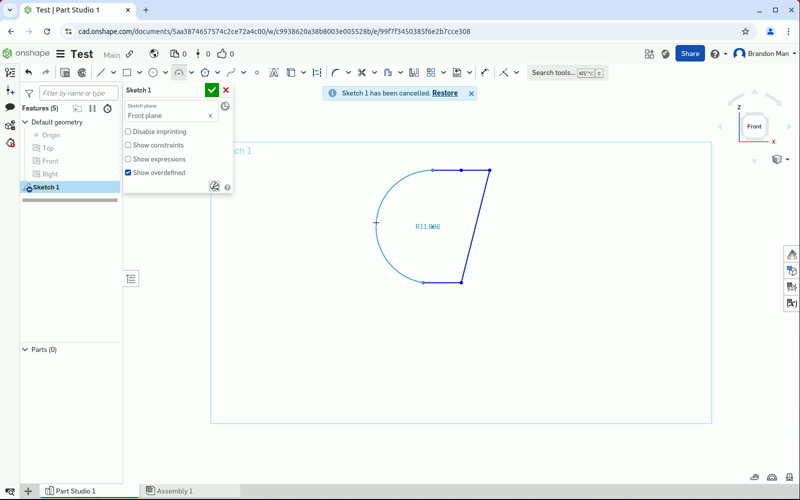
key(esc)
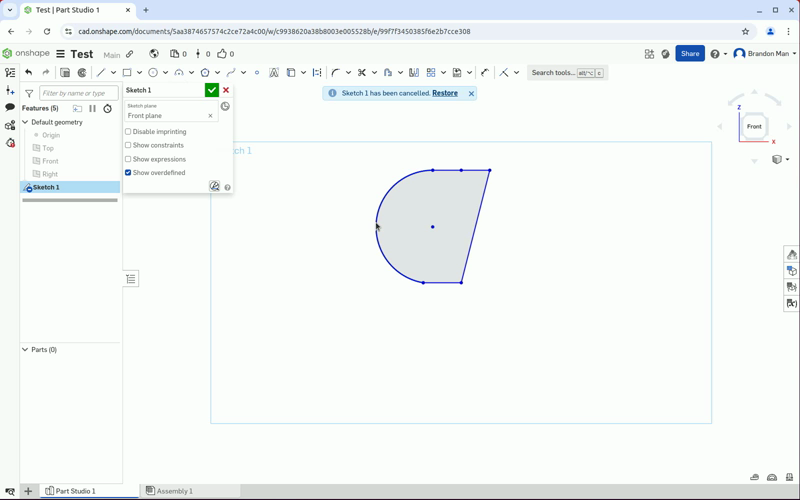
mouse_move(413, 255)
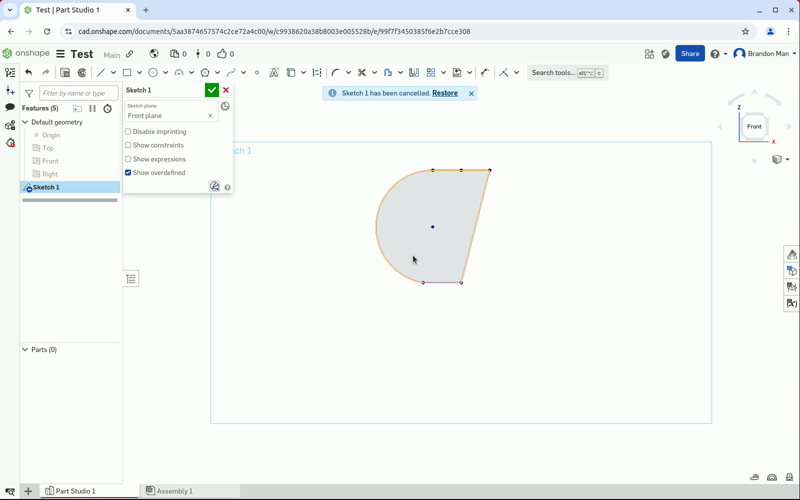
click(413, 255)
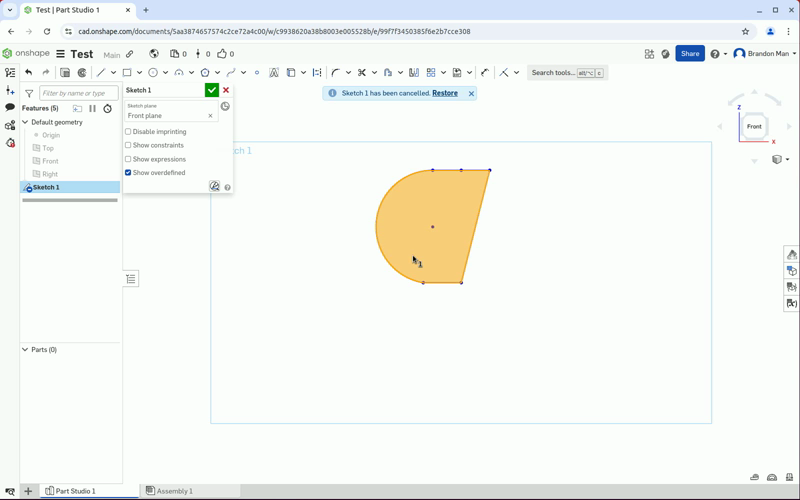
mouse_move(73, 352)
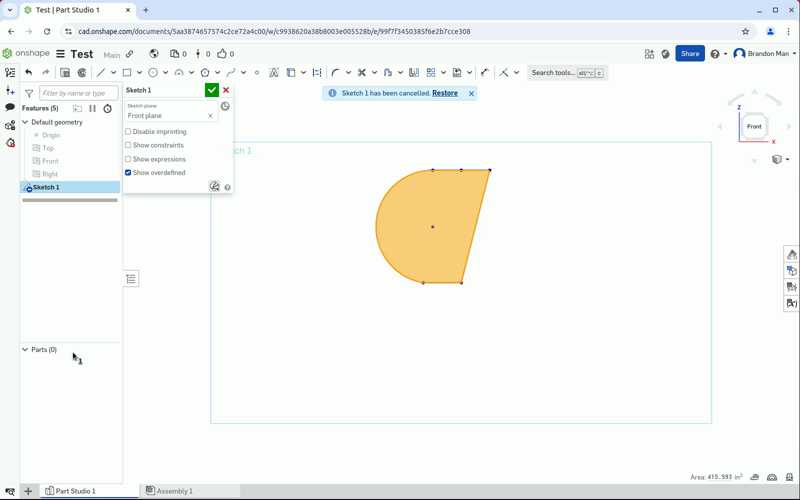
key(shift+y)
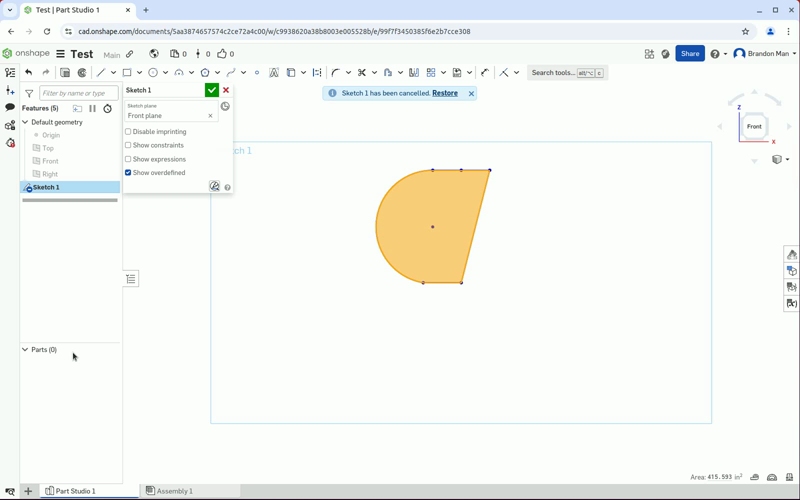
key(shift+e)
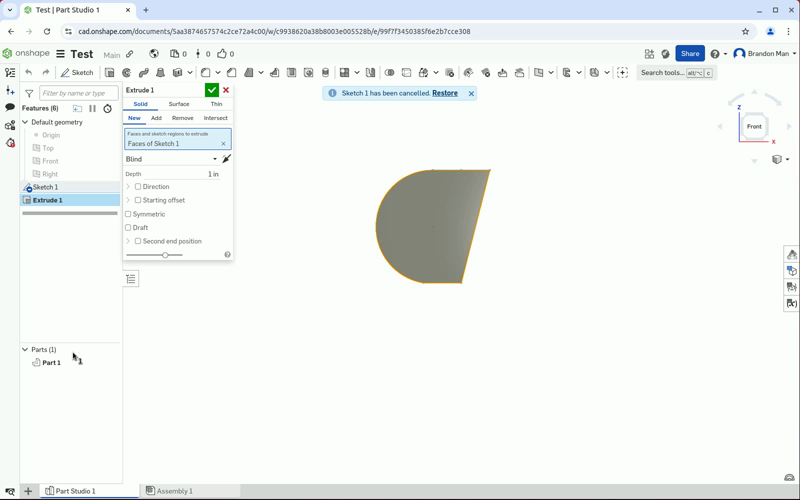
mouse_move(143, 106)
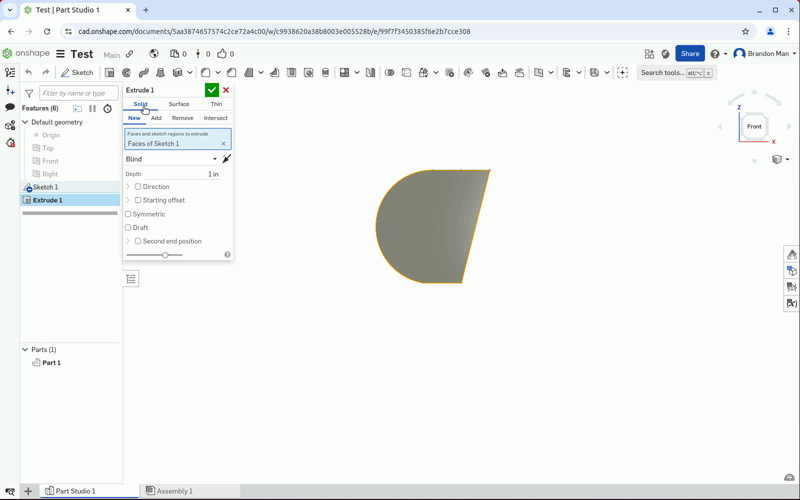
click(143, 106)
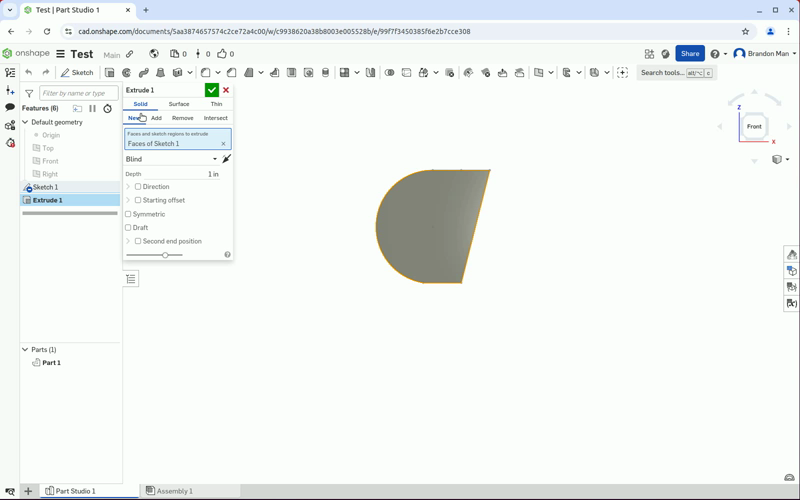
mouse_move(137, 120)
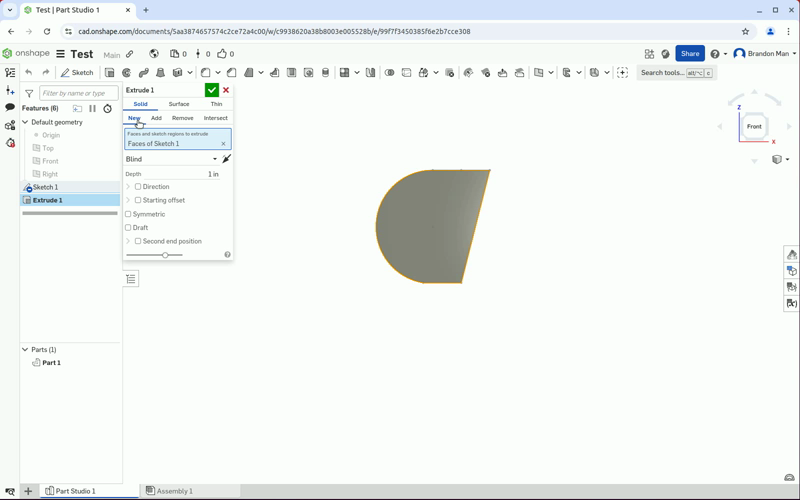
click(137, 120)
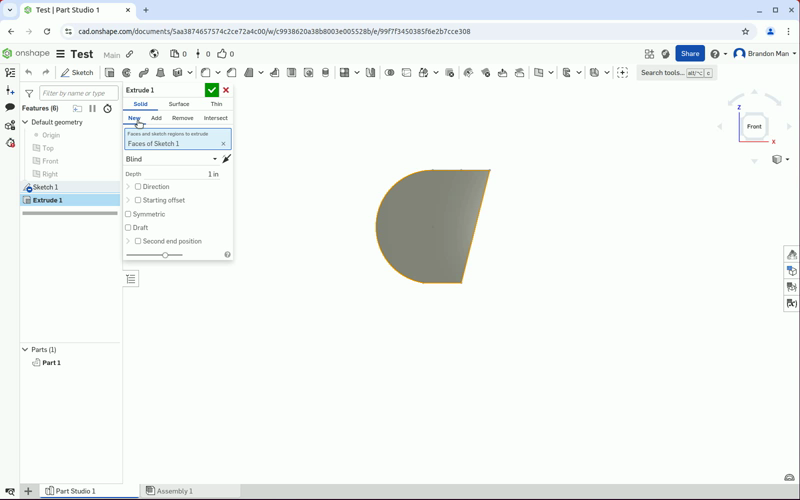
key(tab, 4)
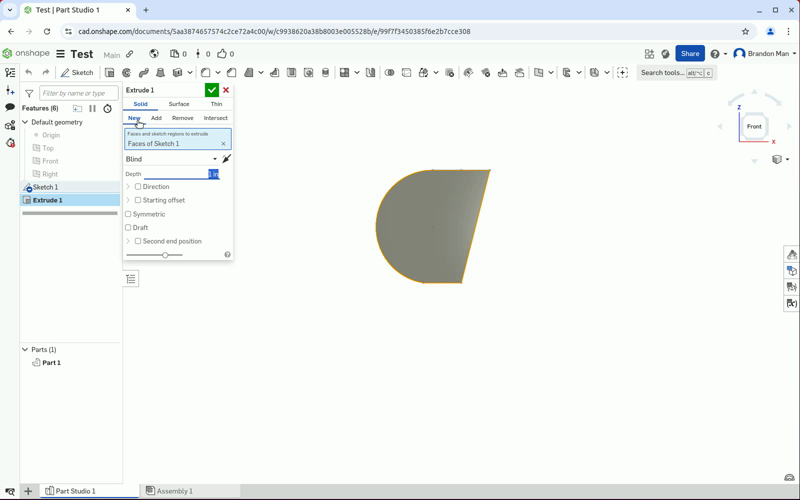
text(20.46)
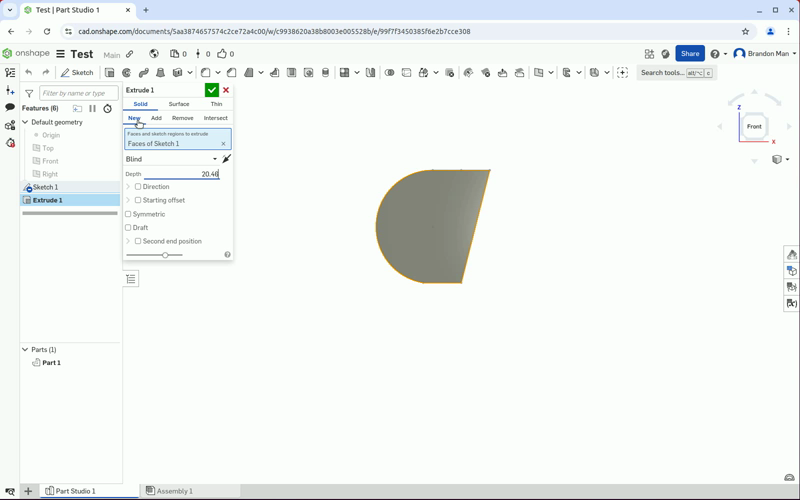
key(enter)
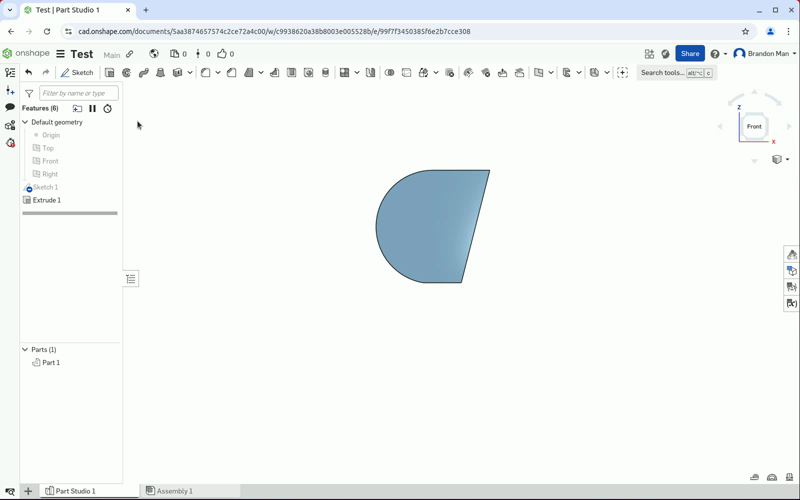
key(shift+h)
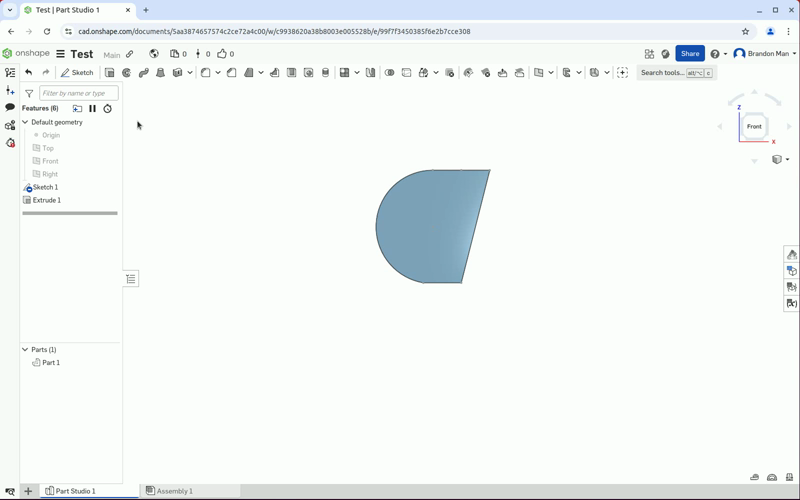
key(shift+h)
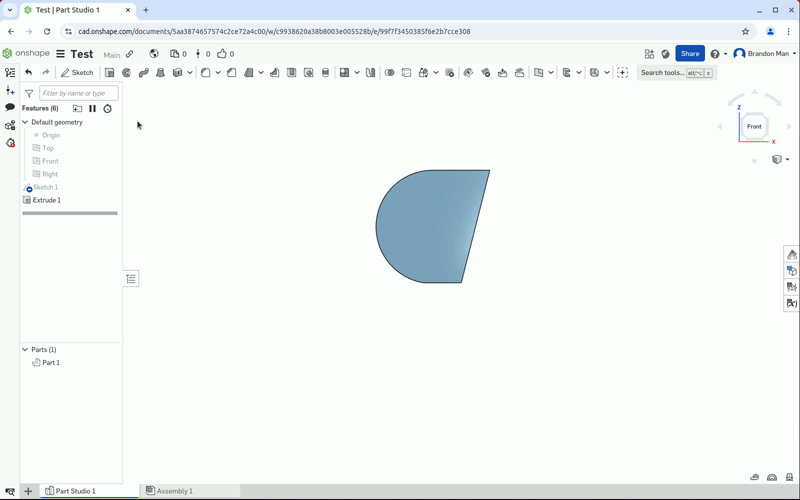
mouse_move(73, 189)
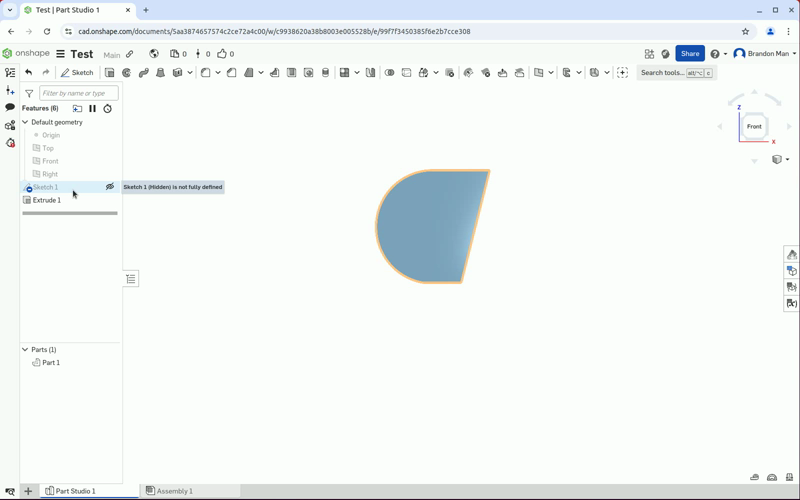
click(73, 189)
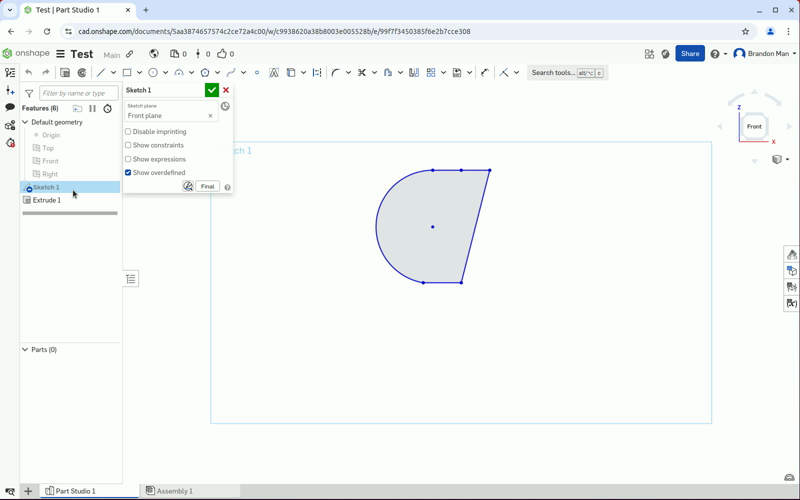
mouse_move(229, 92)
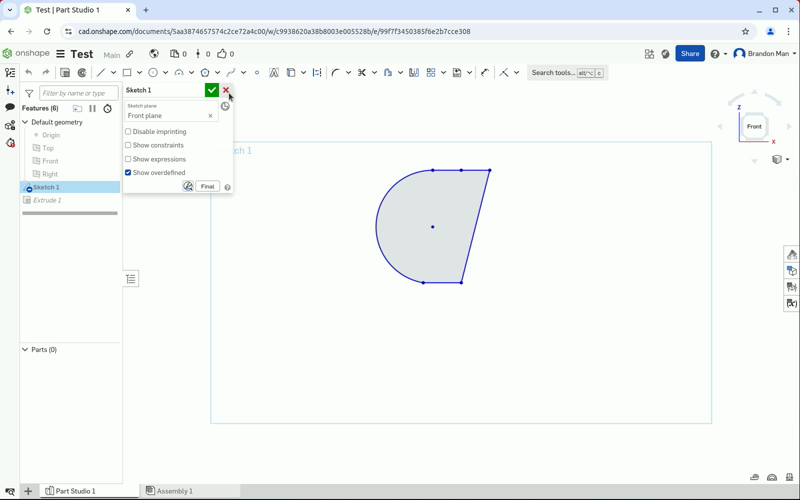
click(229, 92)
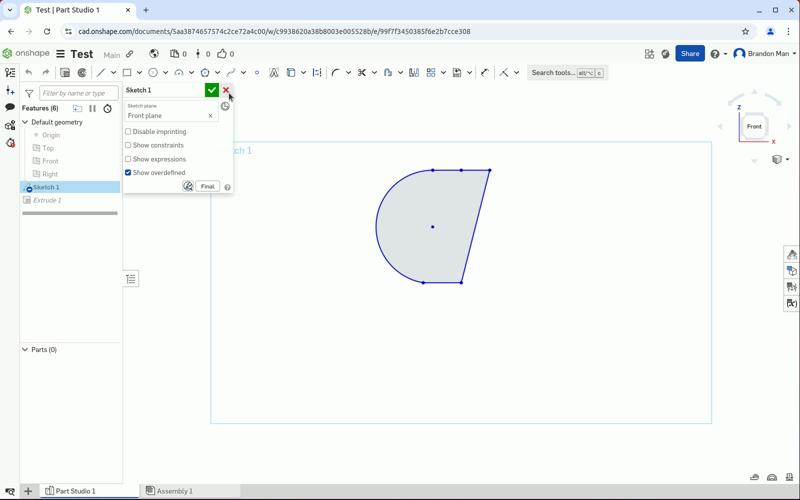
key(shift+s)
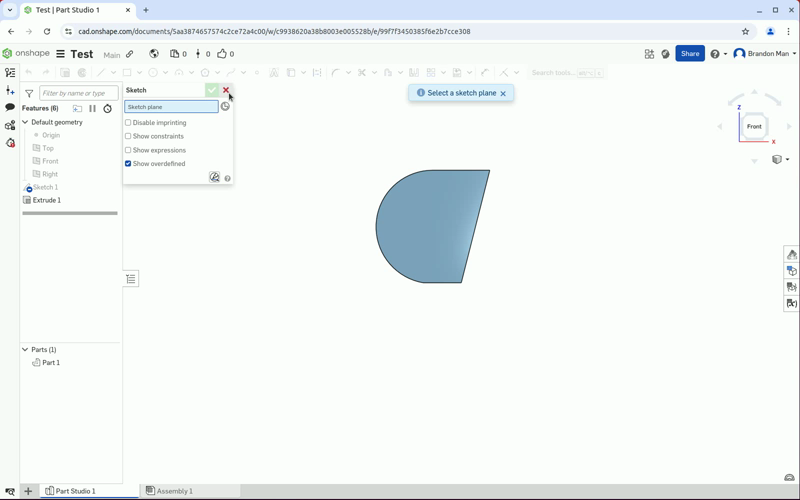
mouse_move(73, 163)
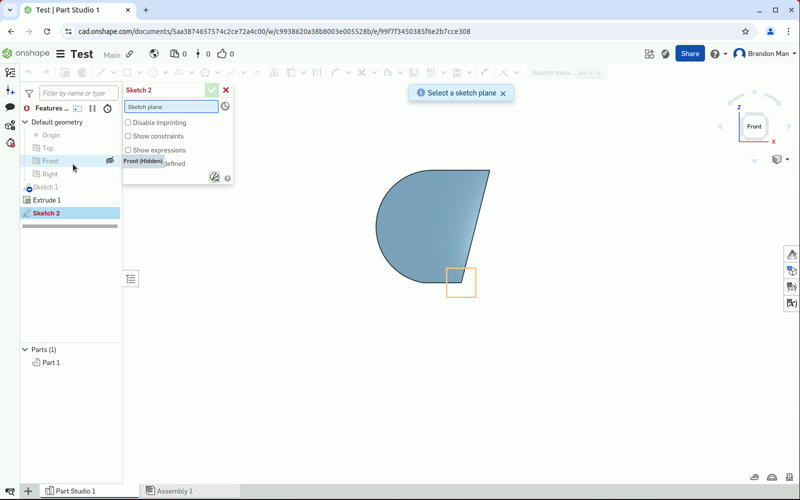
click(73, 163)
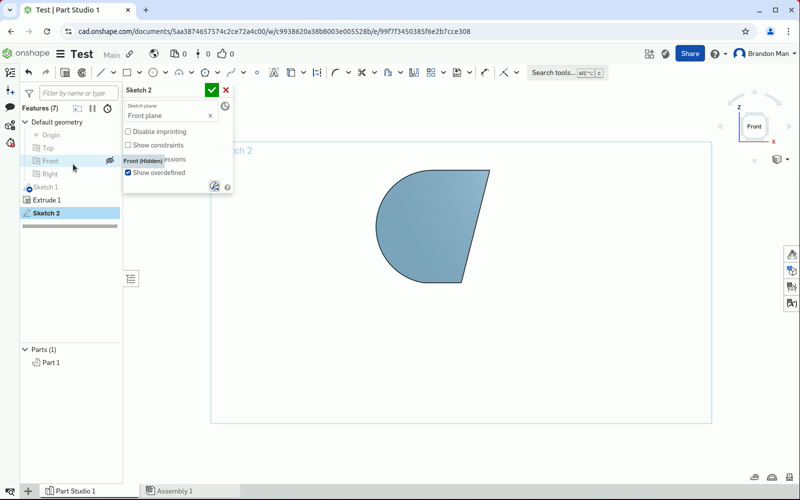
mouse_move(73, 352)
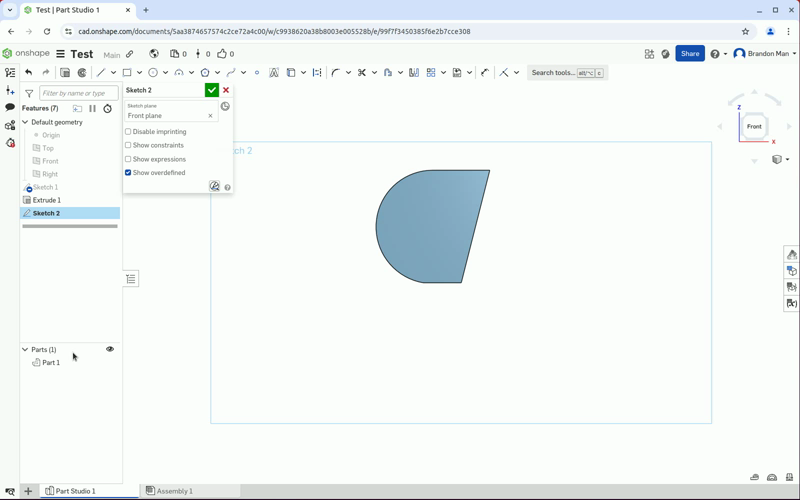
key(y)
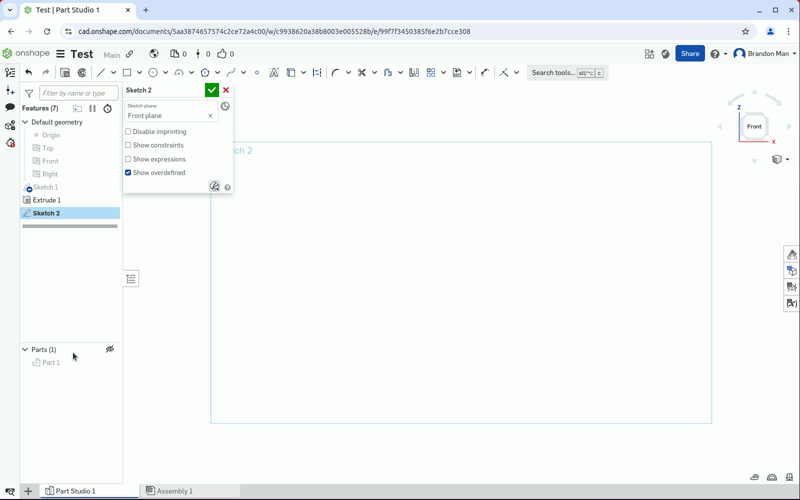
key(l)
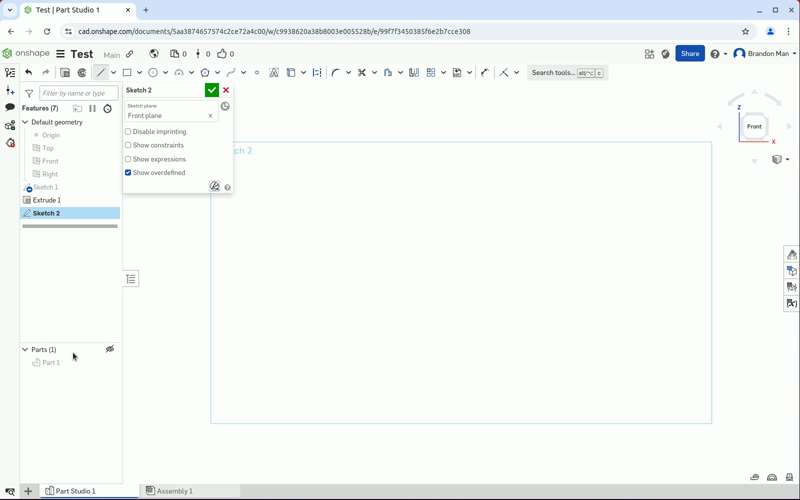
key_down(shift)
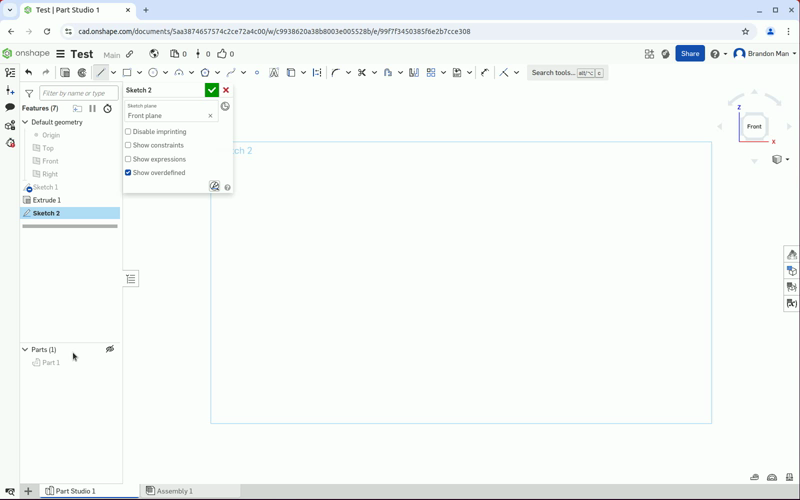
mouse_move(460, 282)
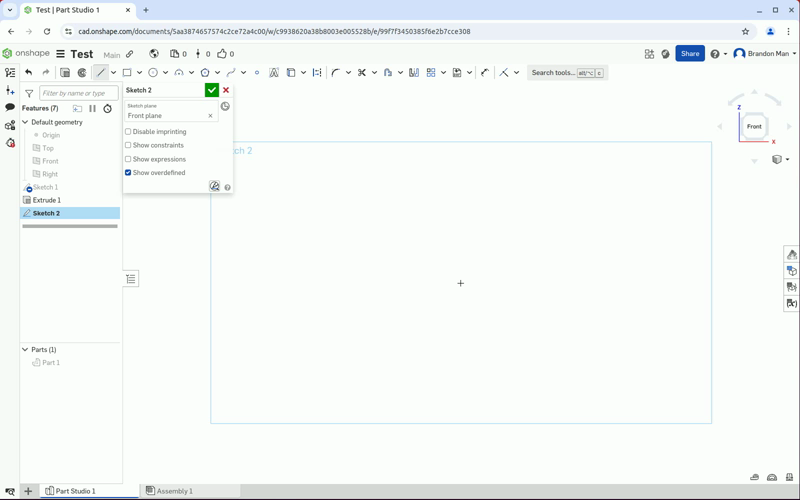
click(460, 282)
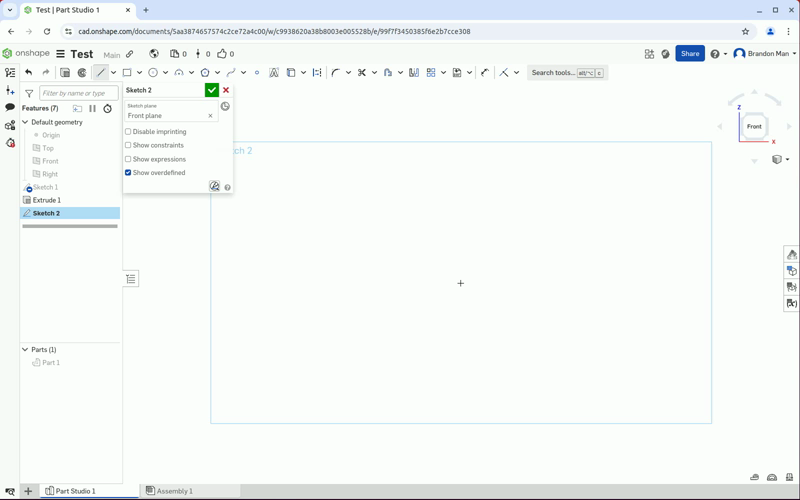
key_up(shift)
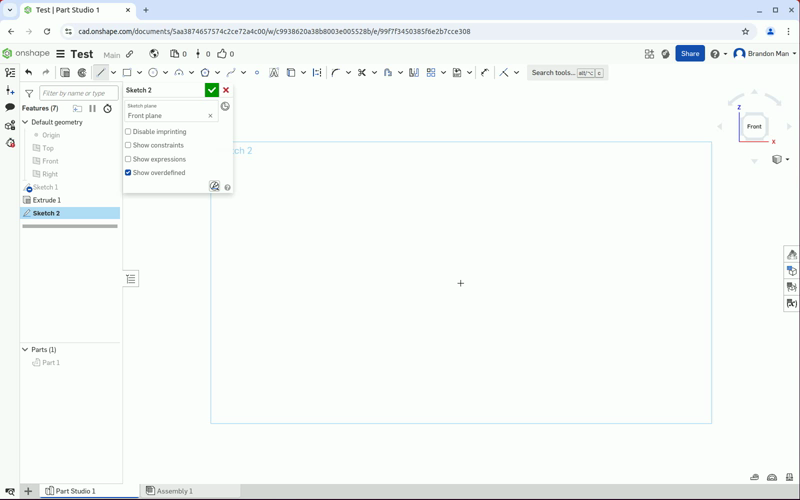
key_down(shift)
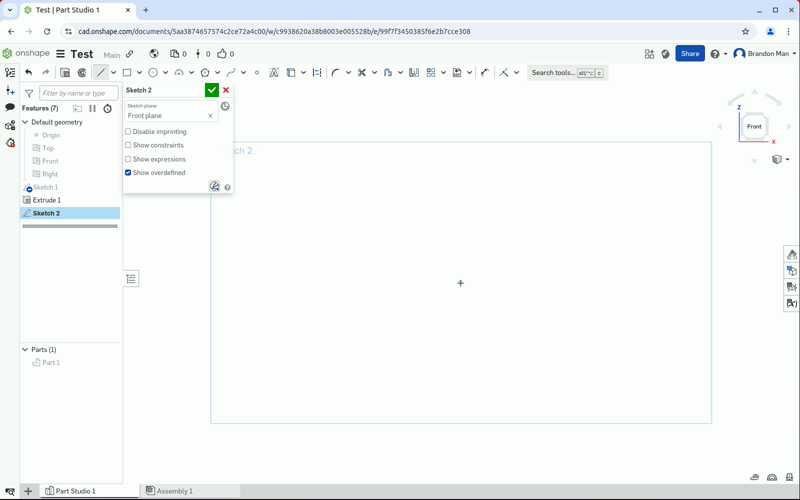
mouse_move(569, 282)
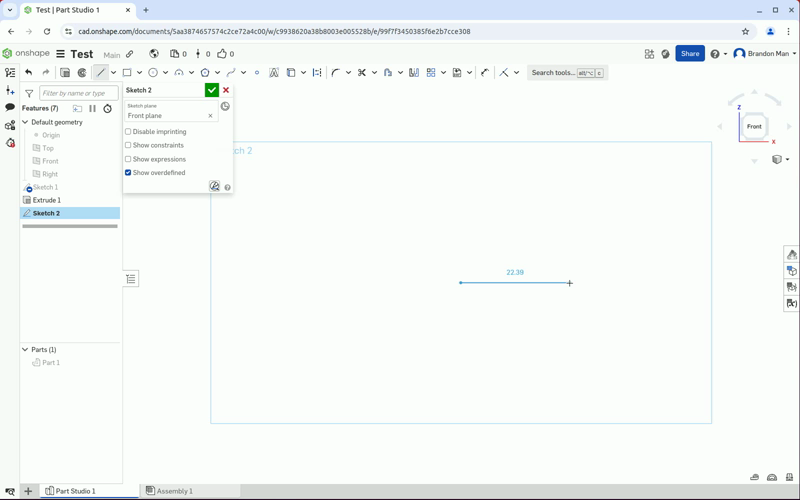
click(569, 282)
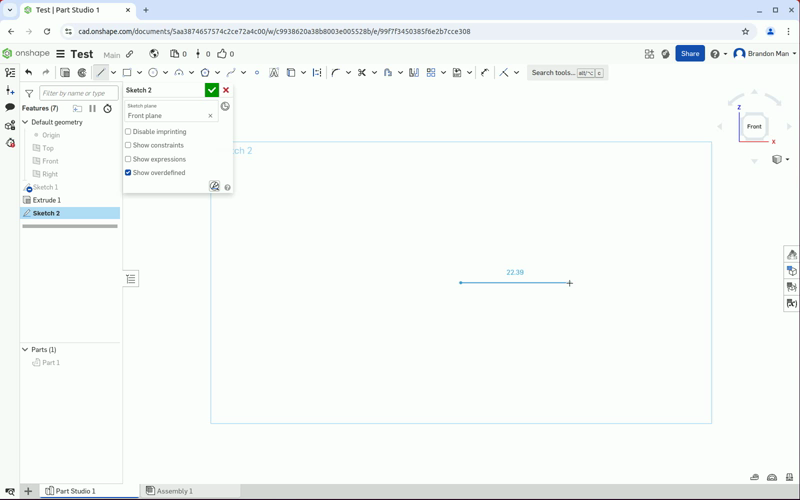
key_up(shift)
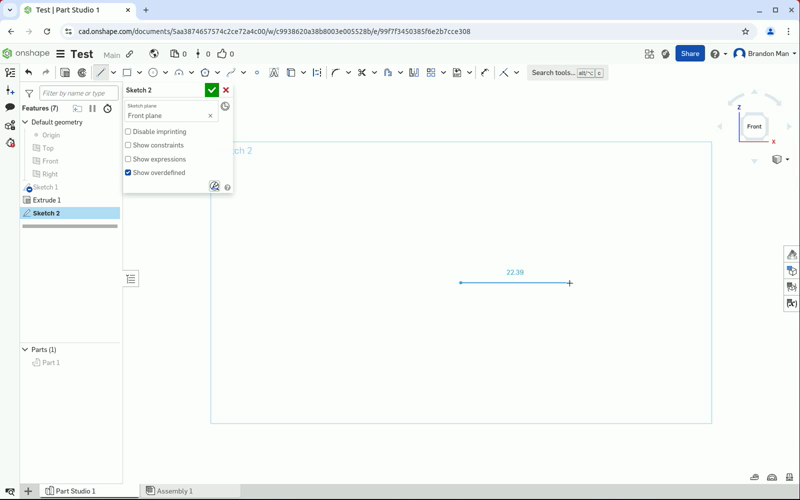
key_down(shift)
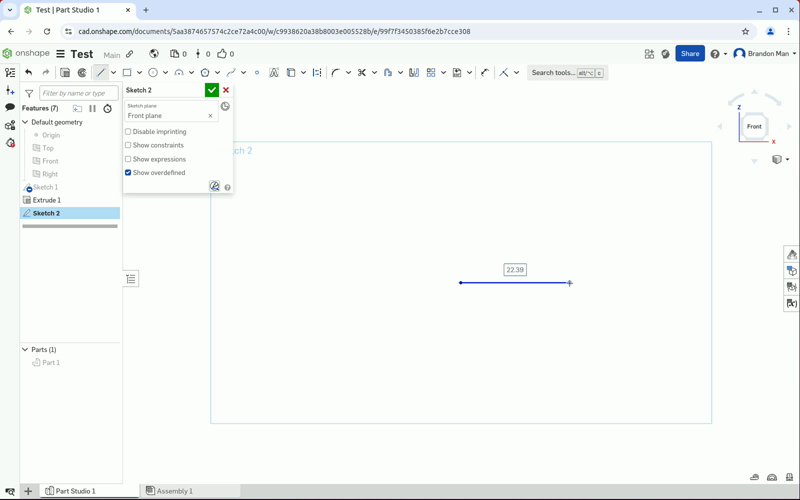
mouse_move(517, 170)
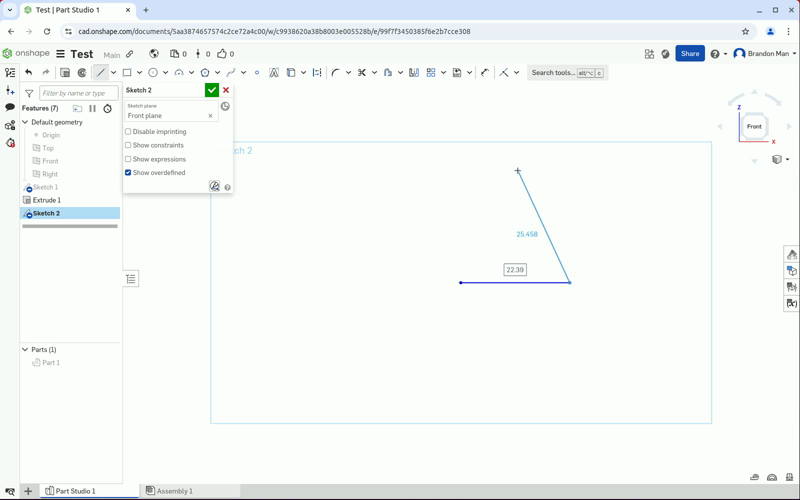
click(517, 170)
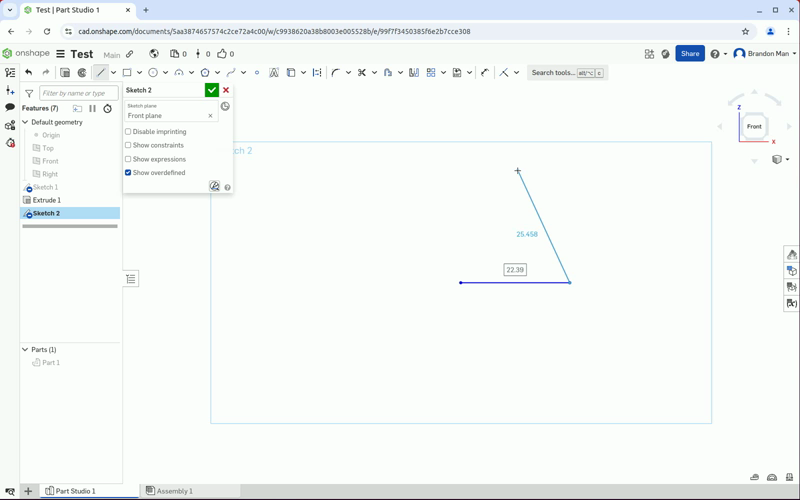
key_up(shift)
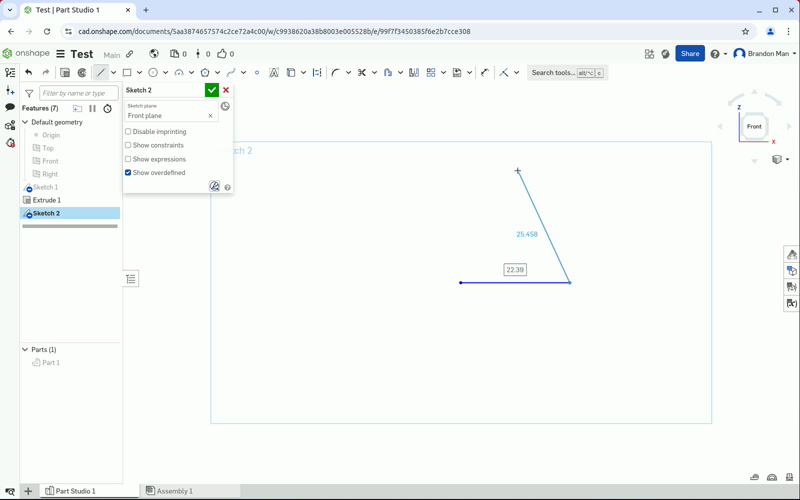
key_down(shift)
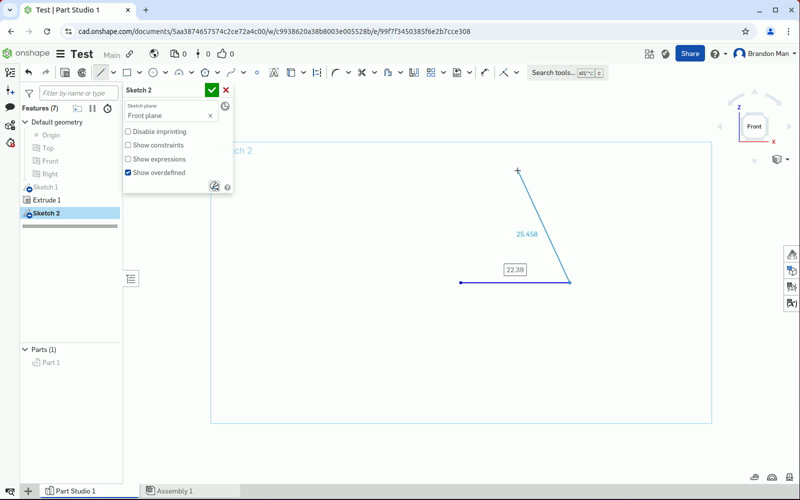
mouse_move(547, 170)
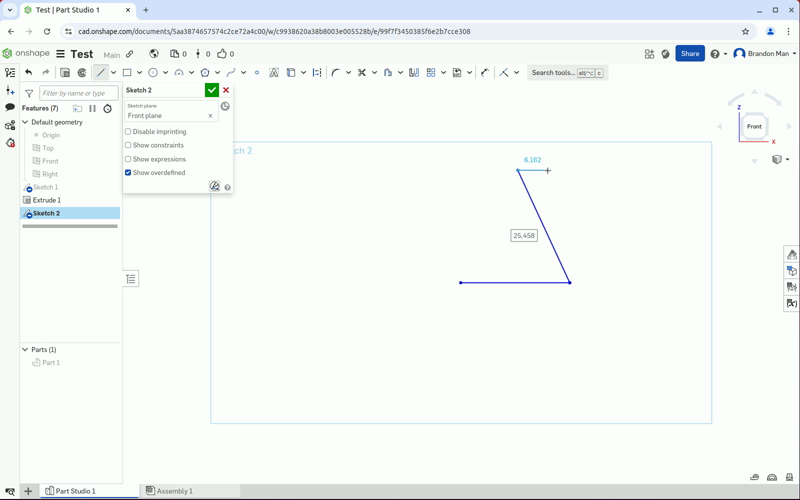
mouse_move(489, 170)
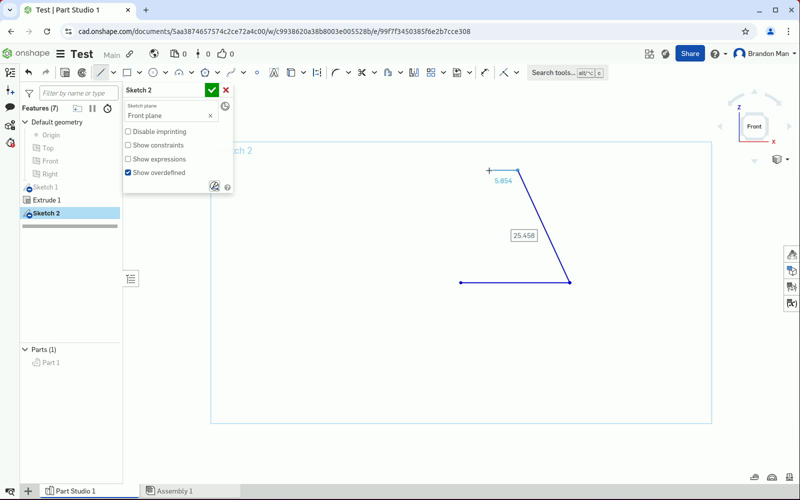
click(489, 170)
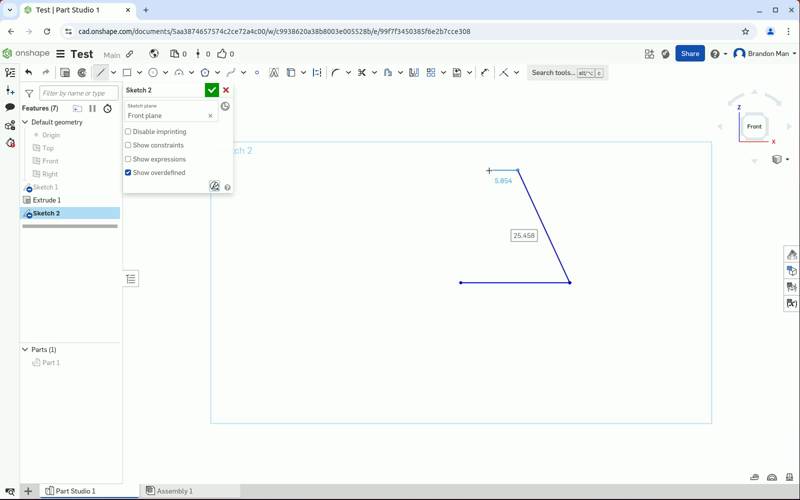
key_up(shift)
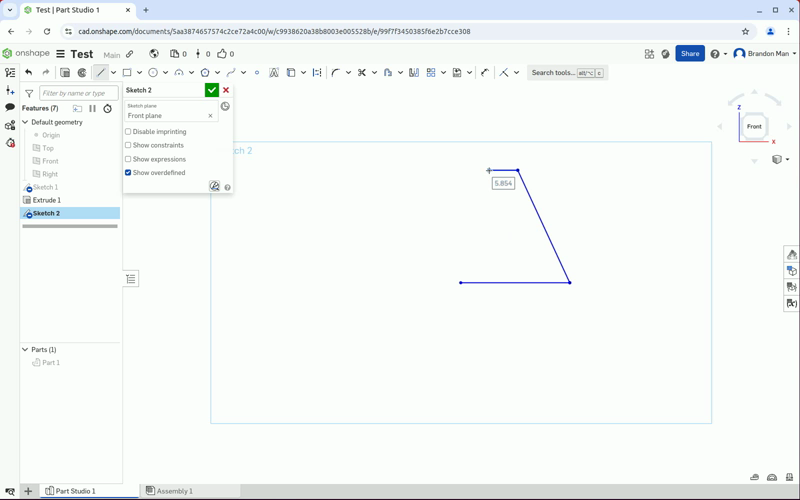
key_down(shift)
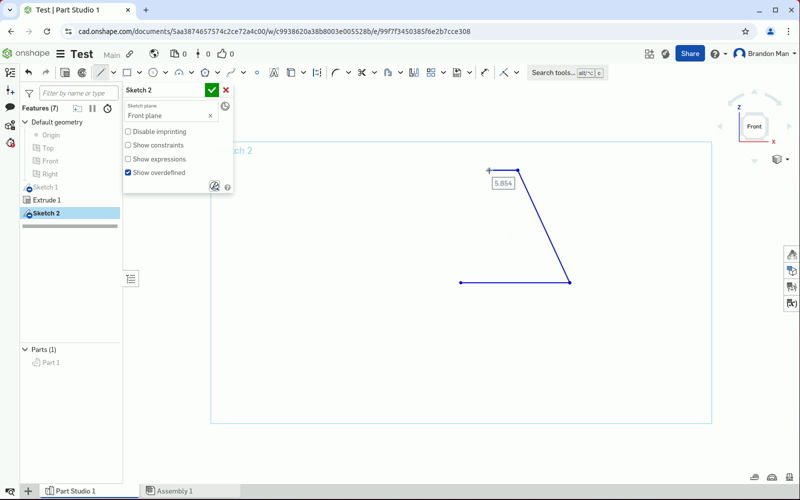
mouse_move(460, 282)
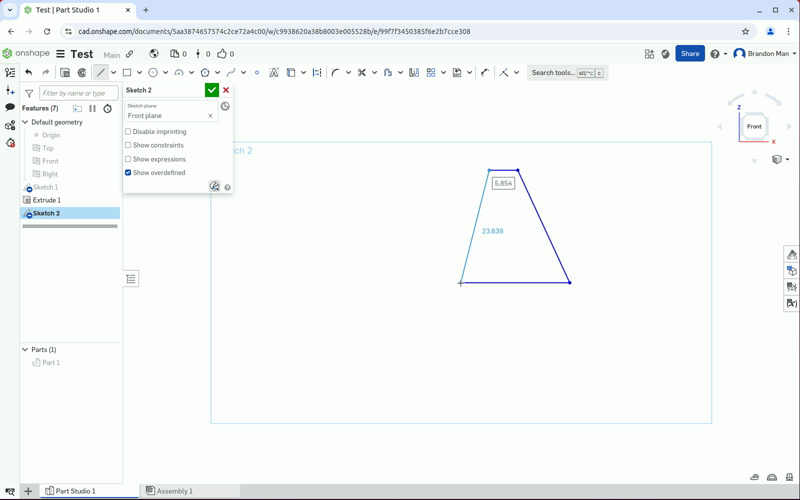
key_up(shift)
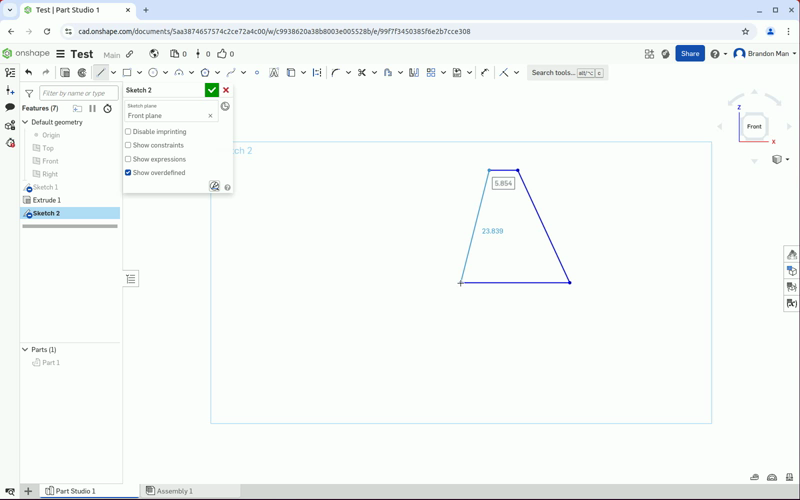
click(460, 282)
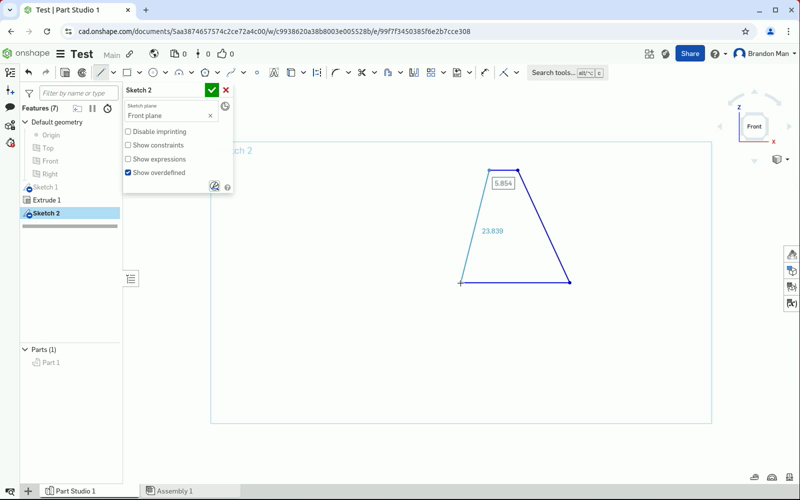
key(esc)
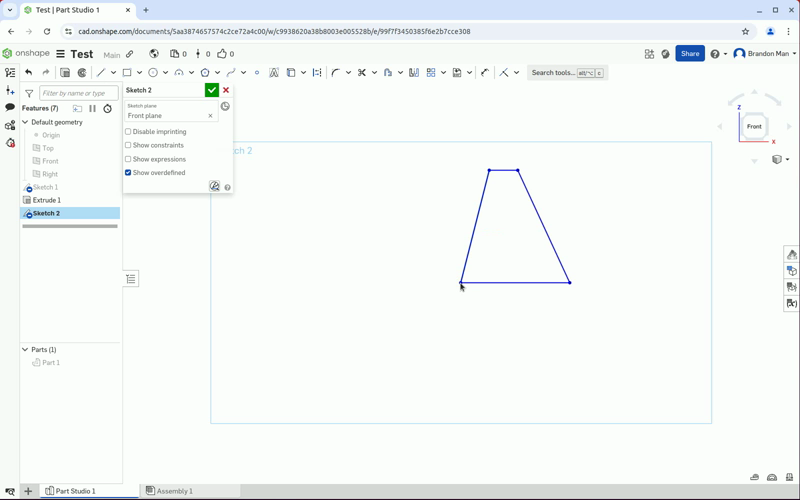
mouse_move(522, 273)
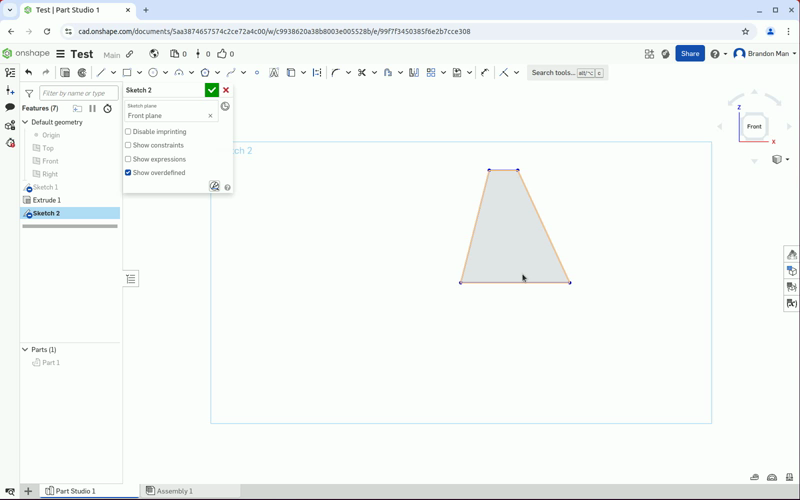
click(522, 273)
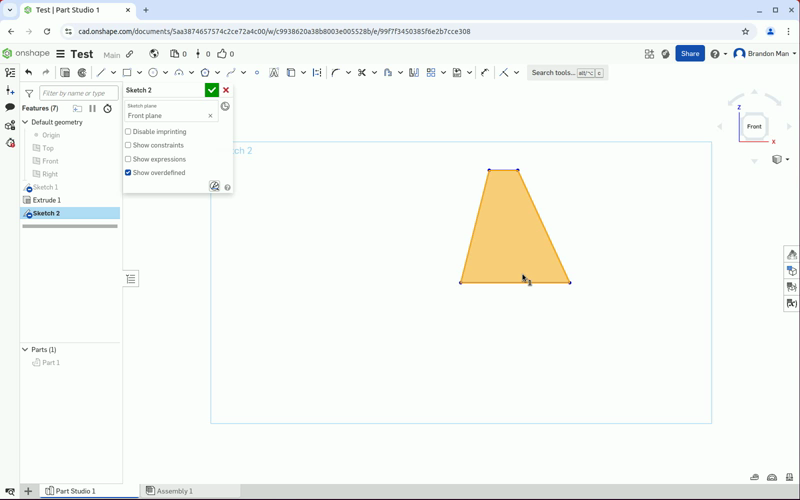
mouse_move(73, 352)
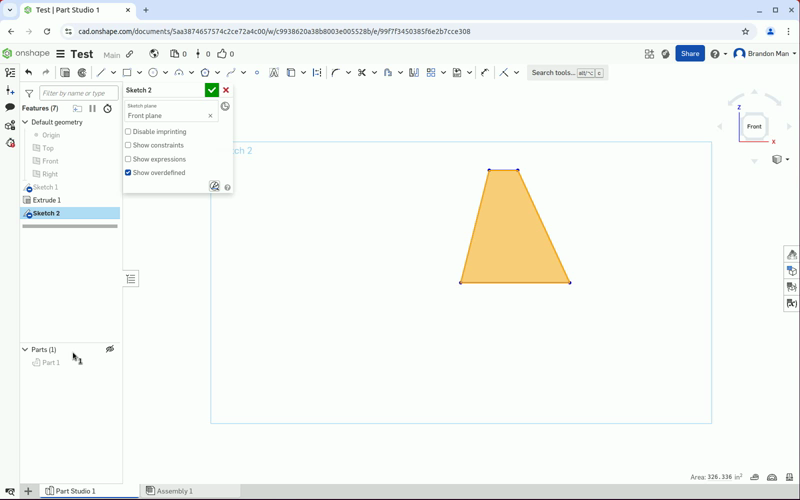
key(shift+y)
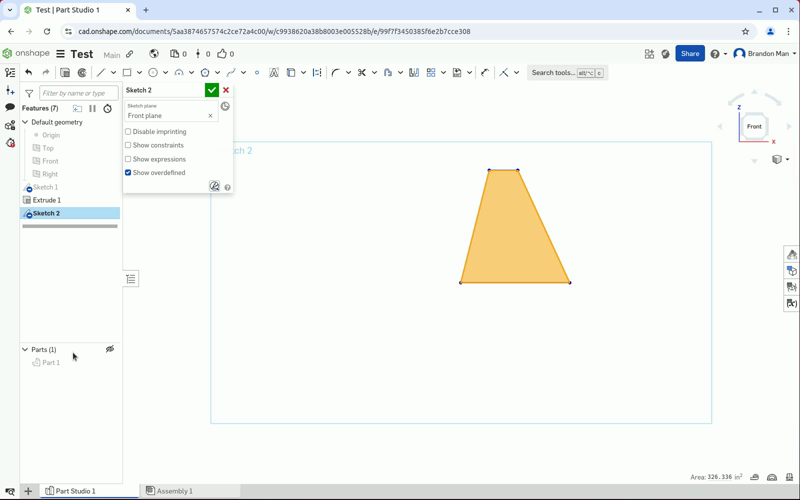
key(shift+e)
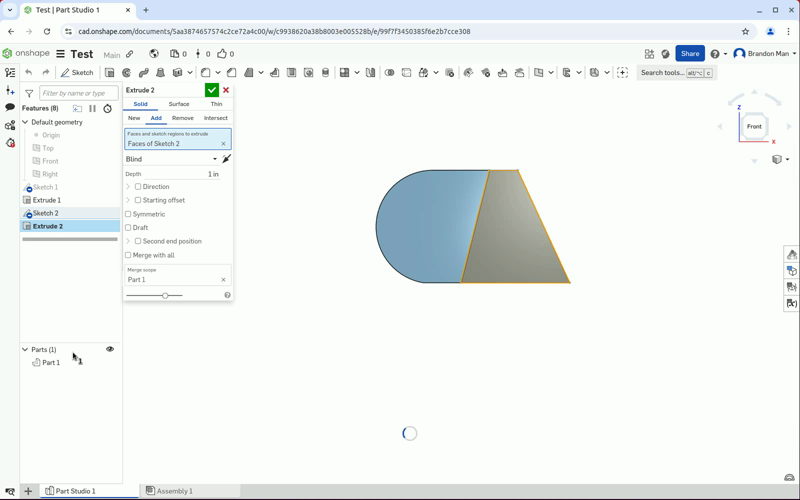
mouse_move(143, 106)
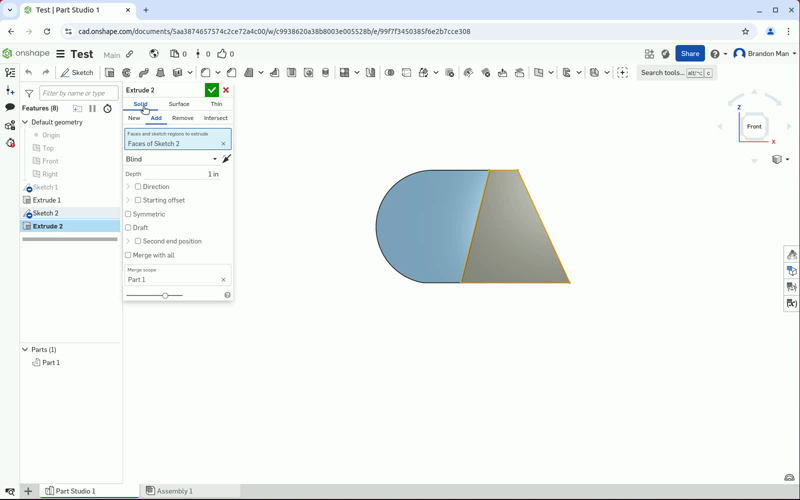
click(143, 106)
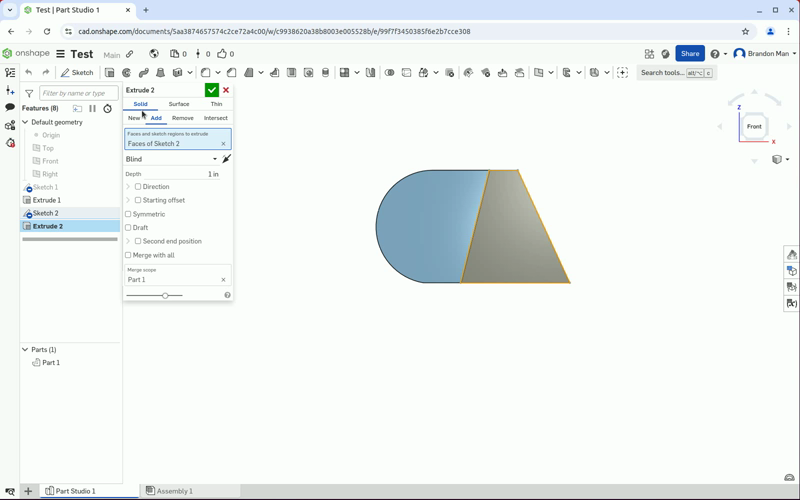
mouse_move(137, 120)
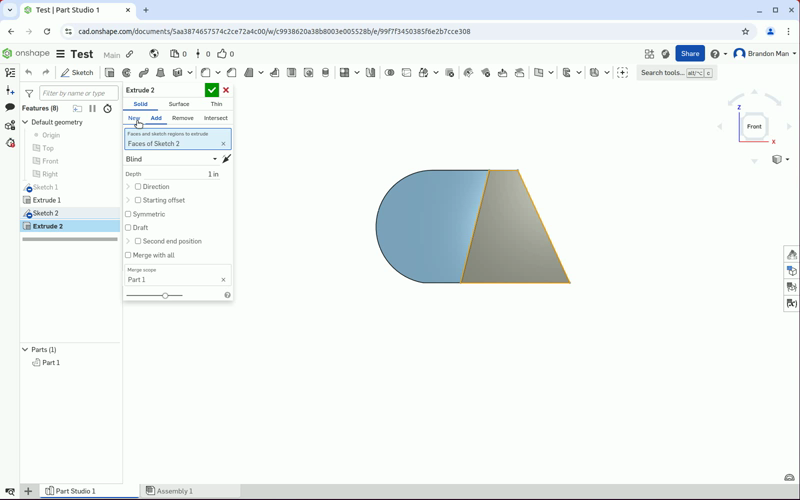
click(137, 120)
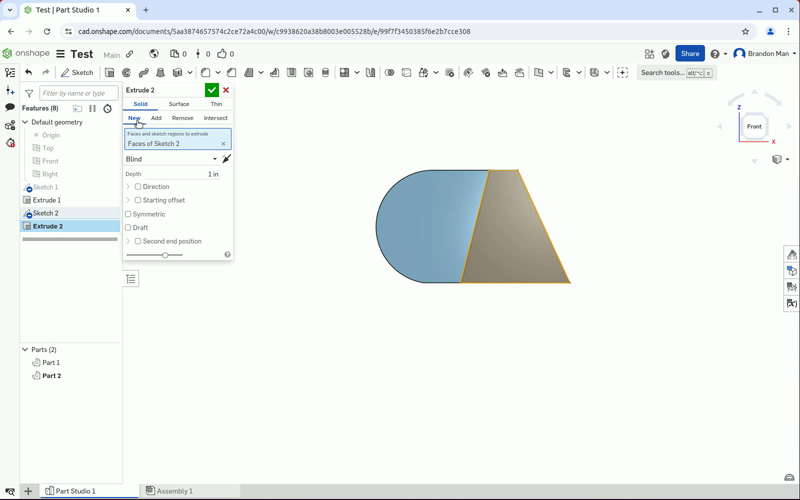
key(tab, 4)
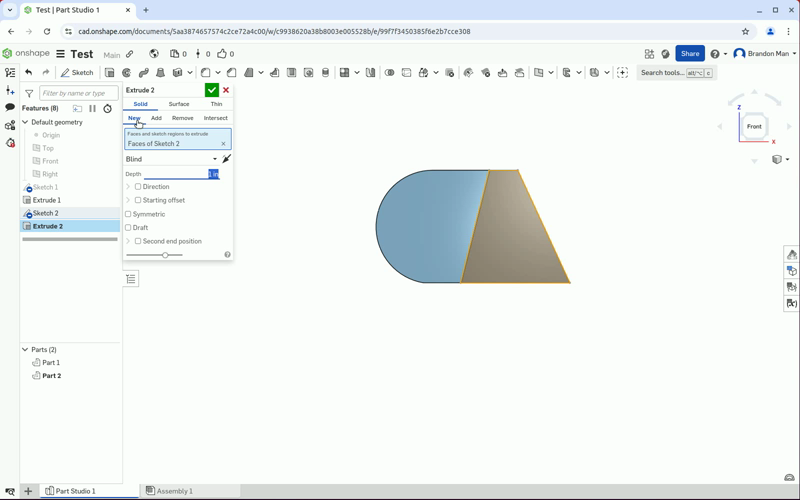
text(20.46)
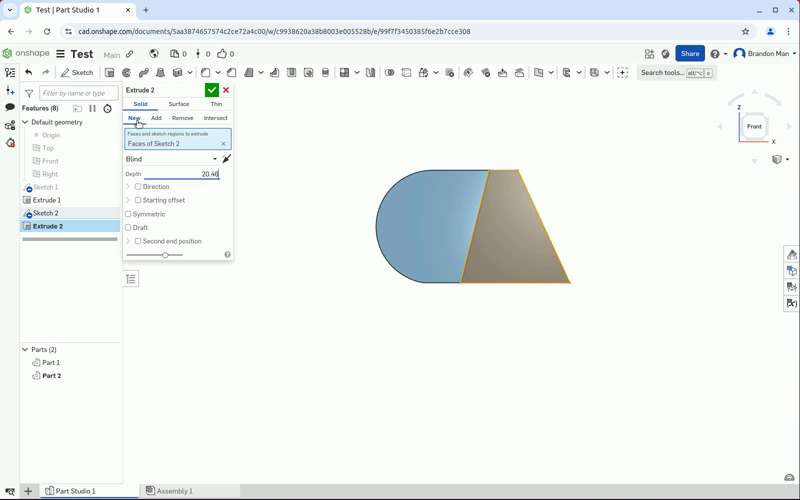
key(enter)
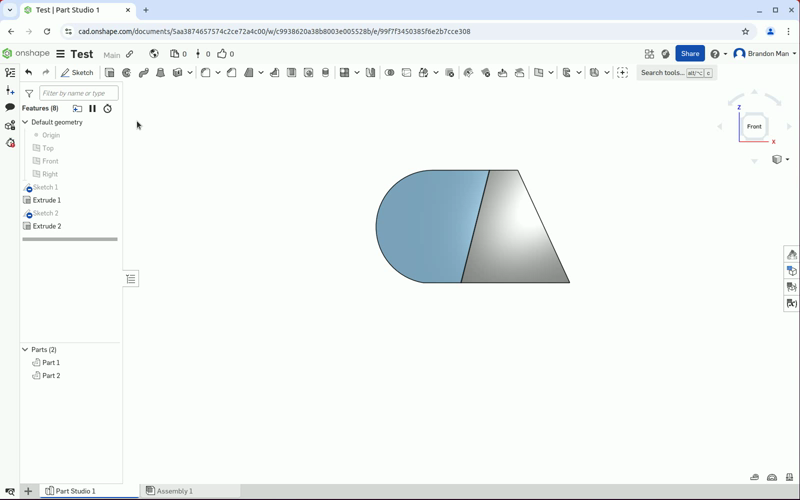
key(shift+h)
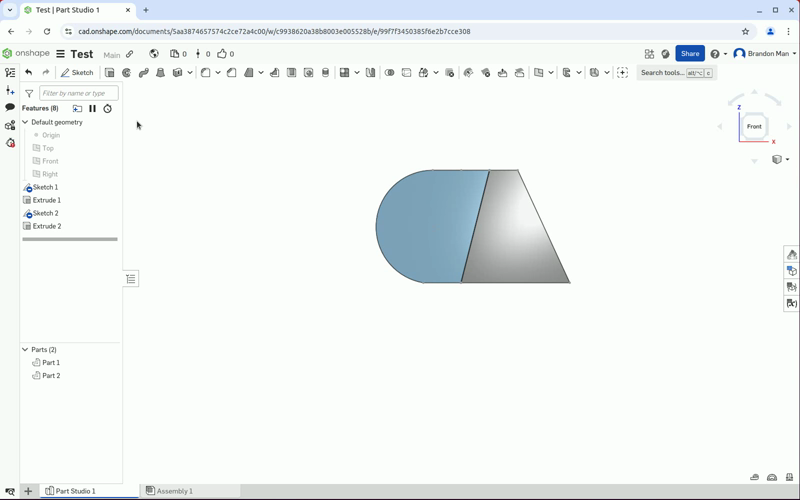
key(shift+h)
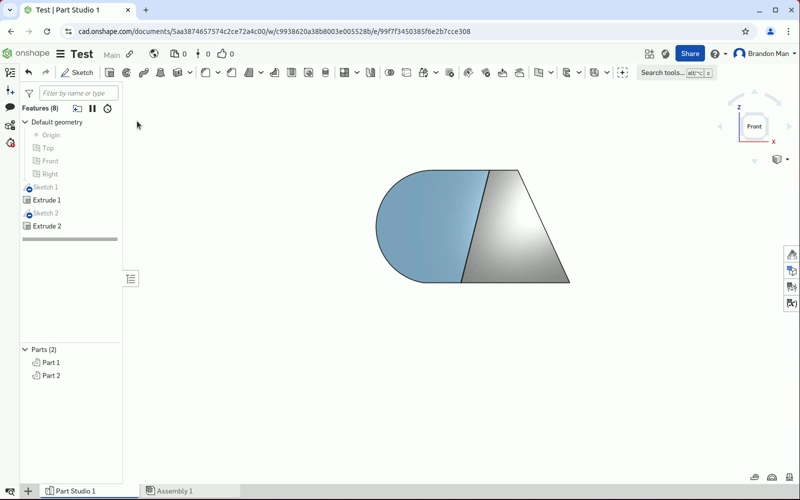
mouse_move(73, 189)
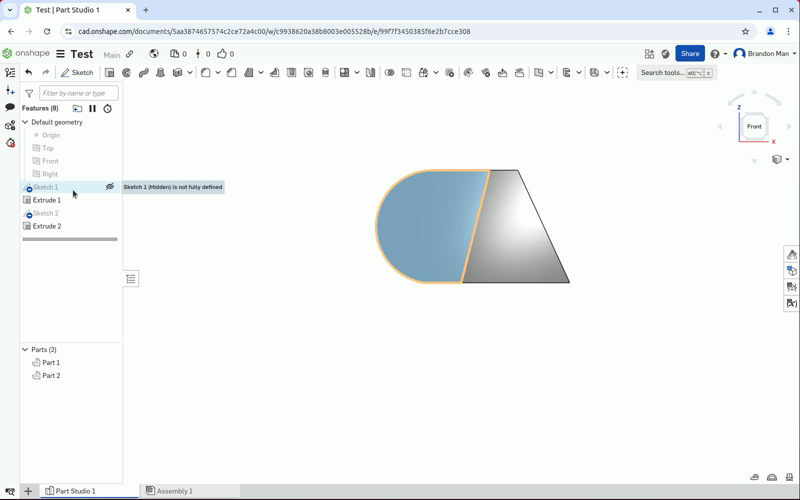
click(73, 189)
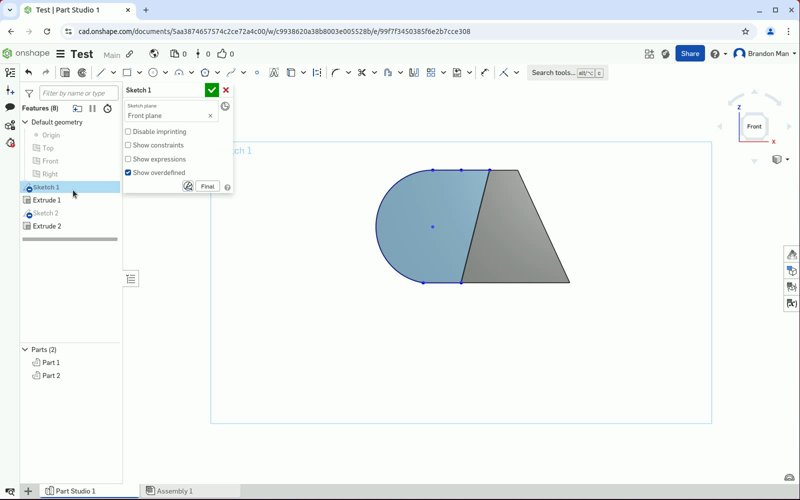
mouse_move(229, 92)
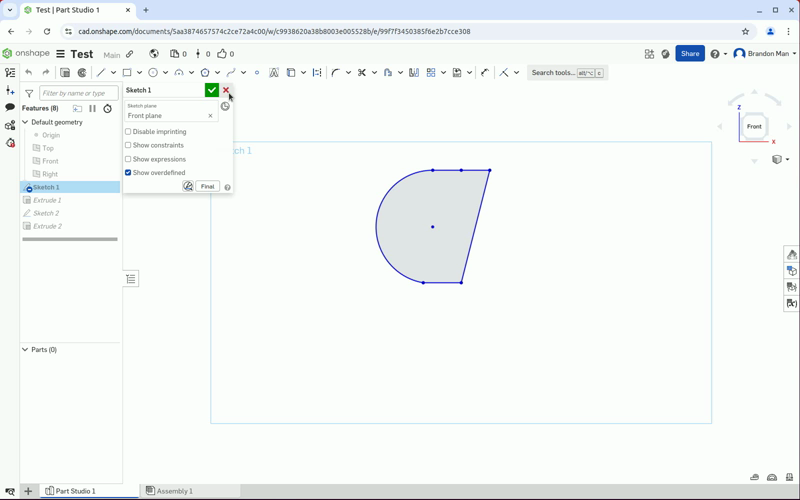
click(229, 92)
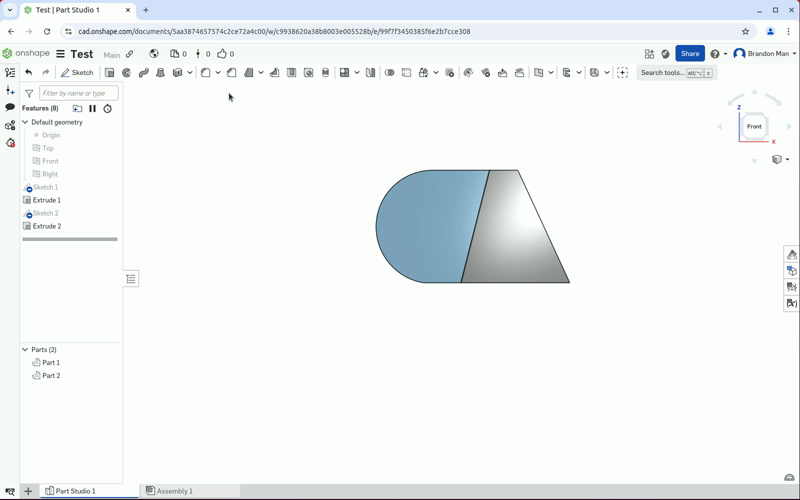
mouse_move(73, 352)
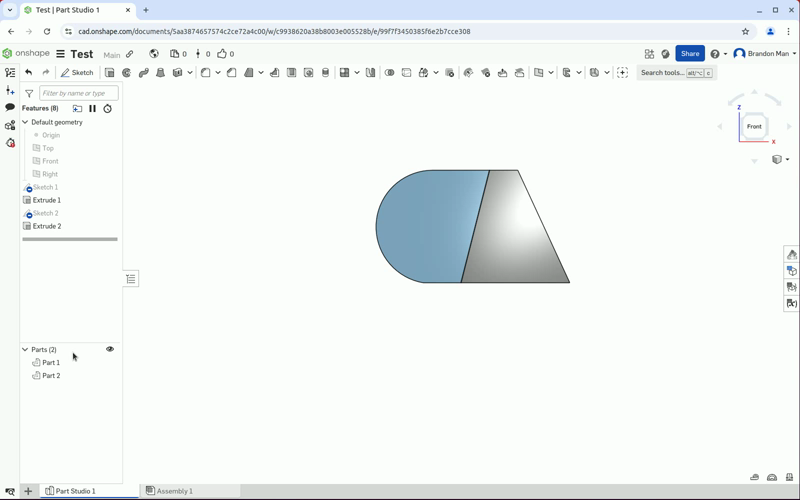
key(y)
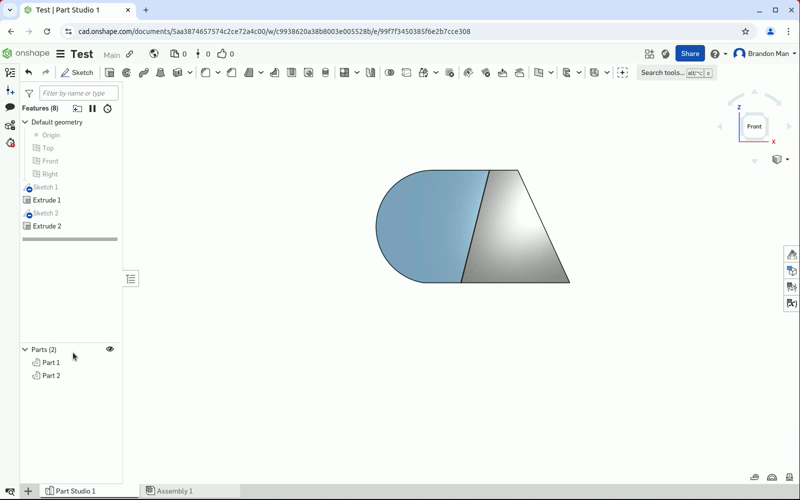
key(shift+p)
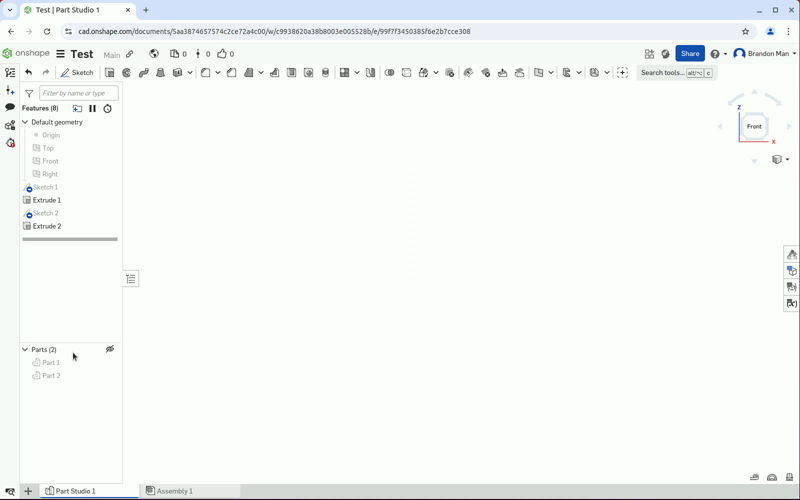
key(space)
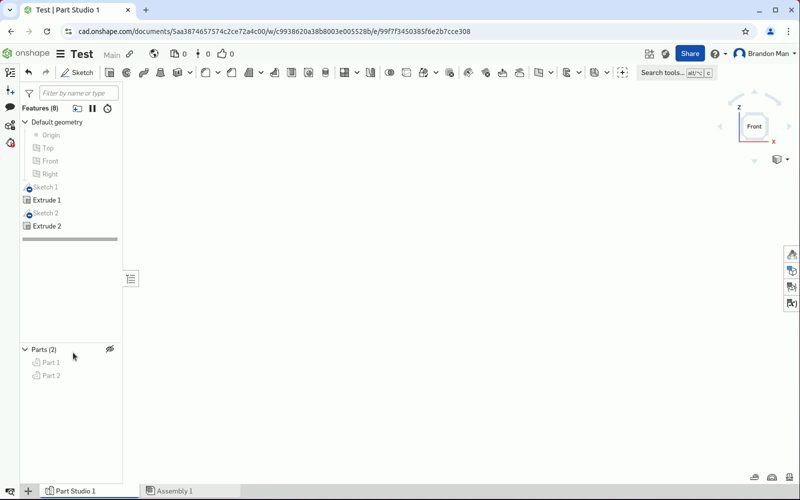
key_down(shift)
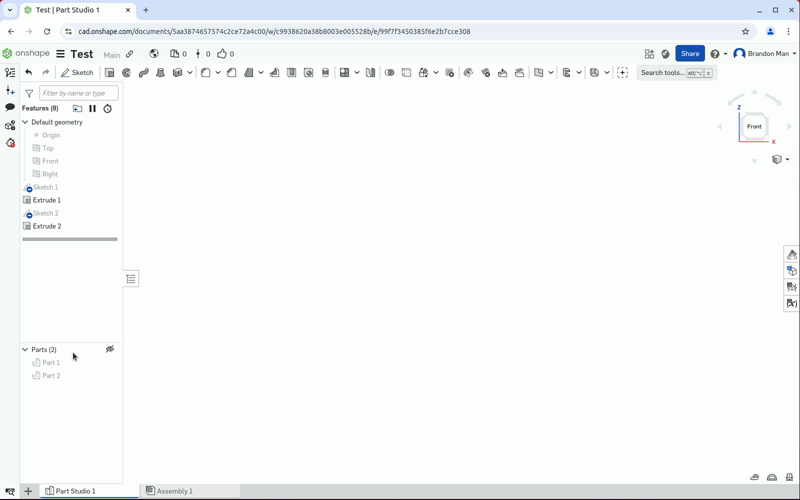
key(down)
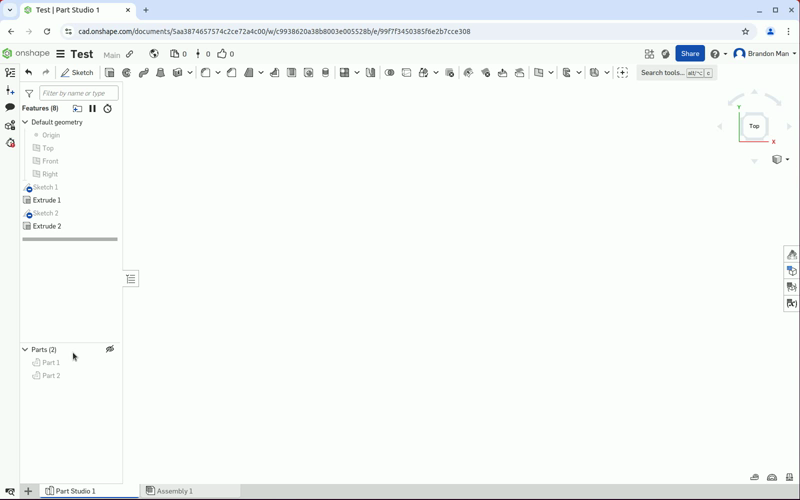
key_up(shift)
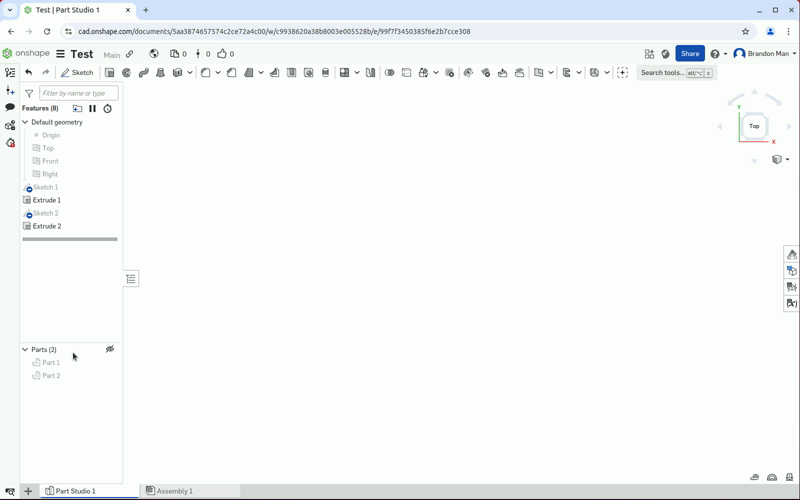
mouse_move(73, 352)
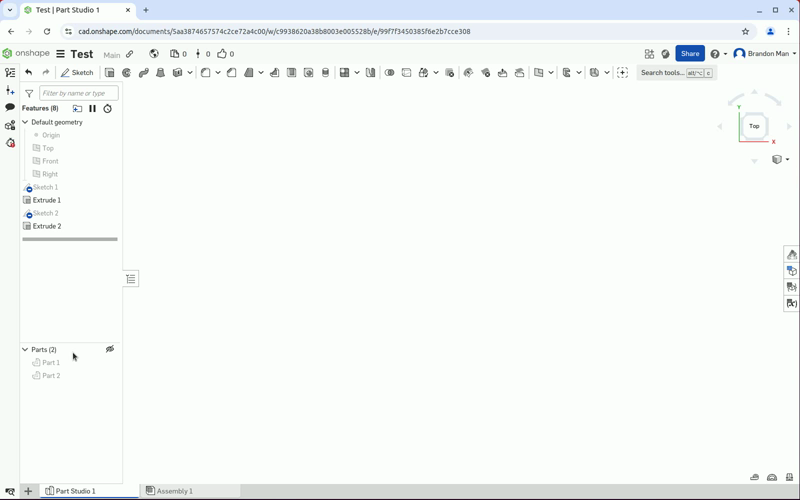
key(shift+y)
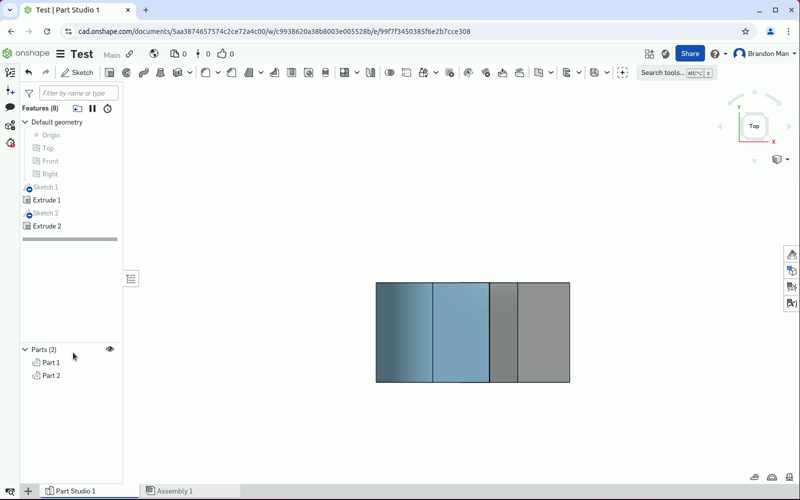
mouse_move(541, 75)
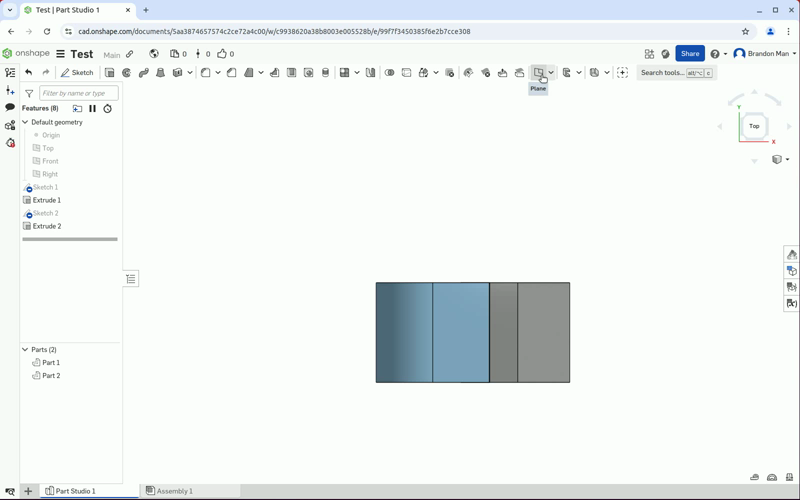
click(541, 75)
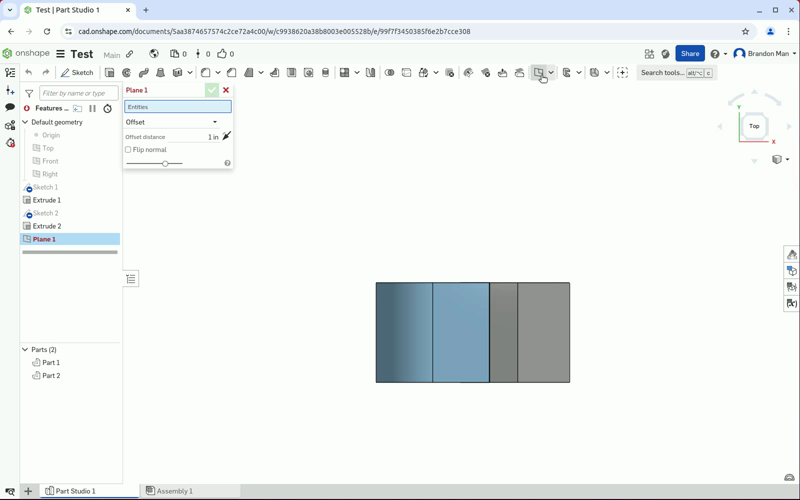
mouse_move(73, 150)
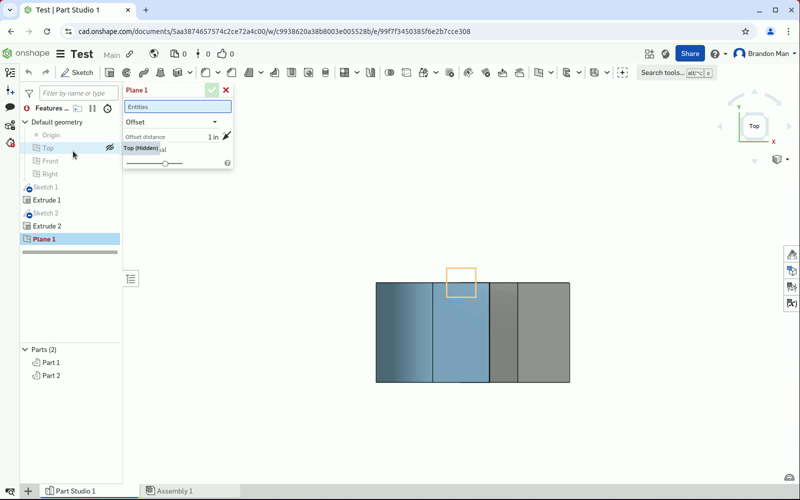
click(73, 150)
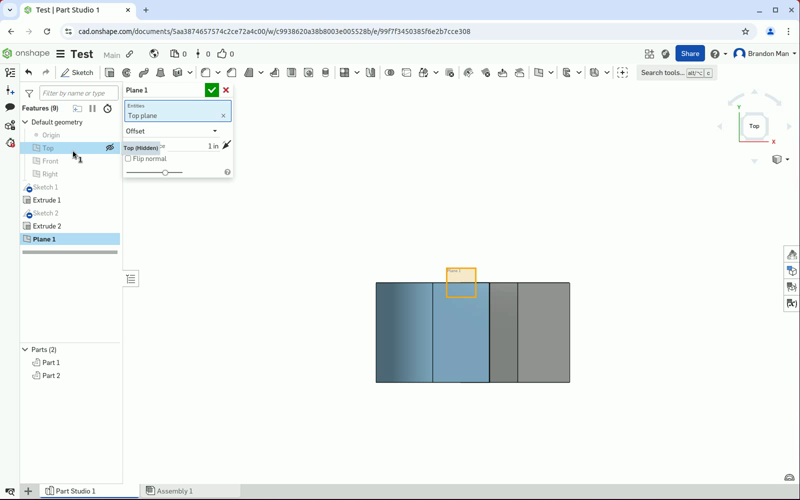
key(tab, 2)
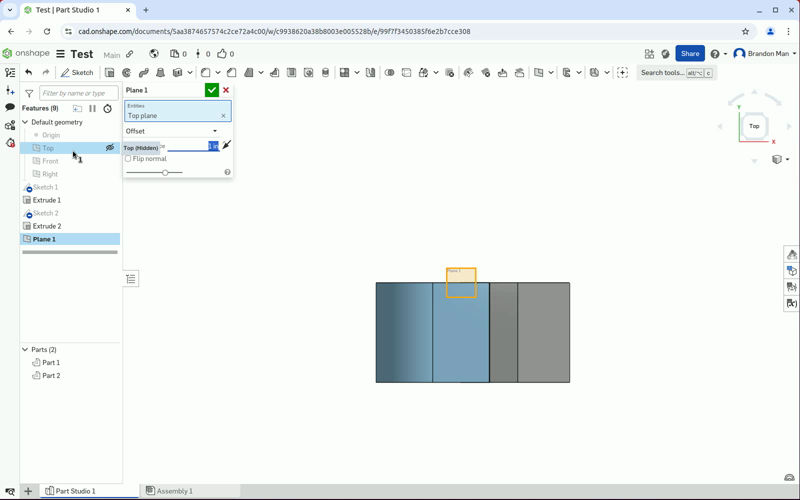
text(23.108)
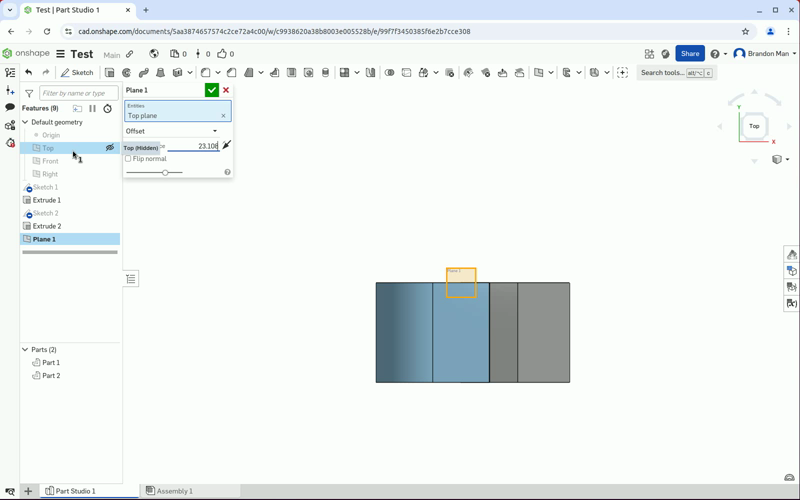
key(enter, 2)
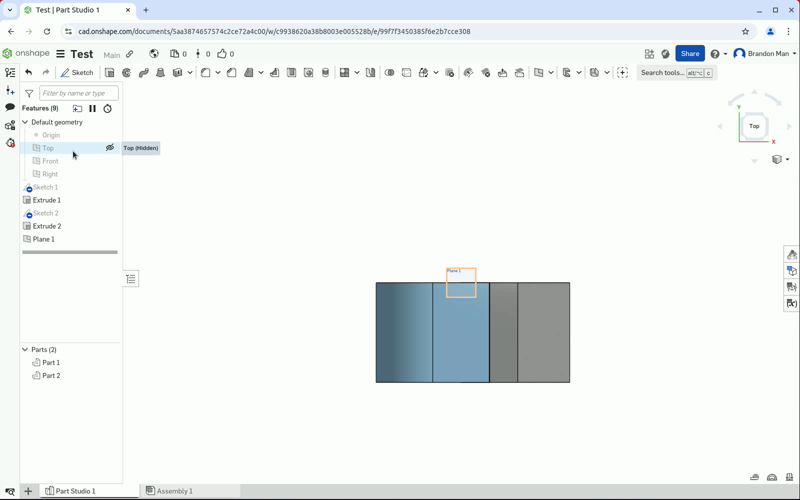
key(shift+s)
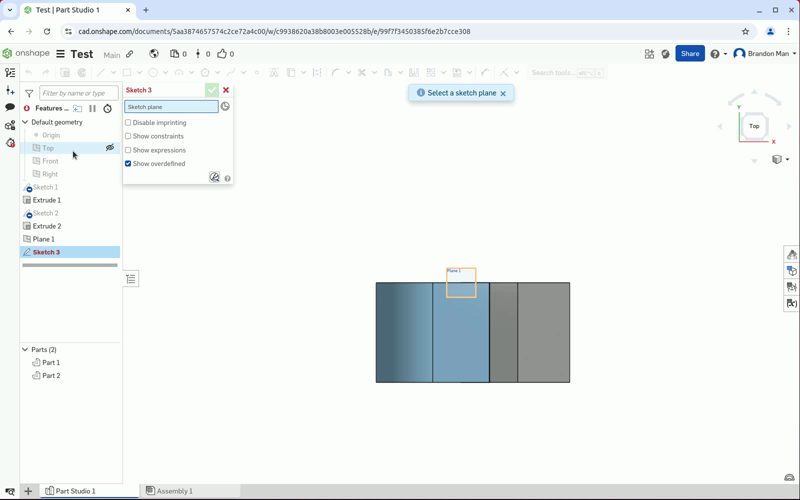
mouse_move(73, 241)
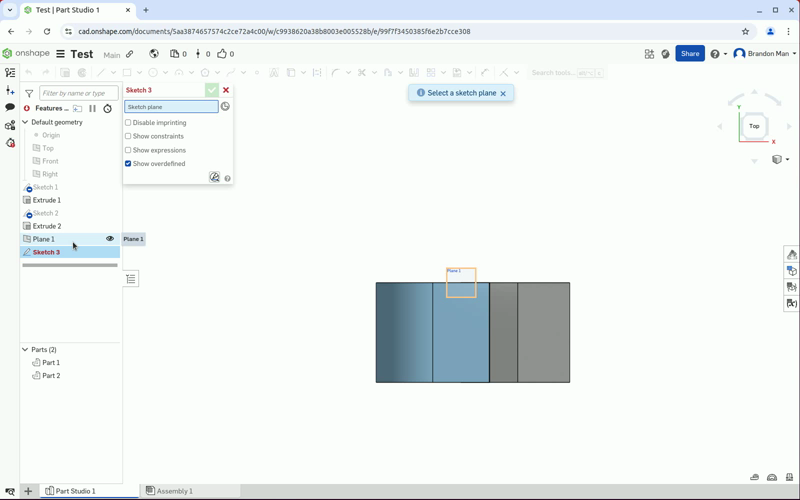
click(73, 241)
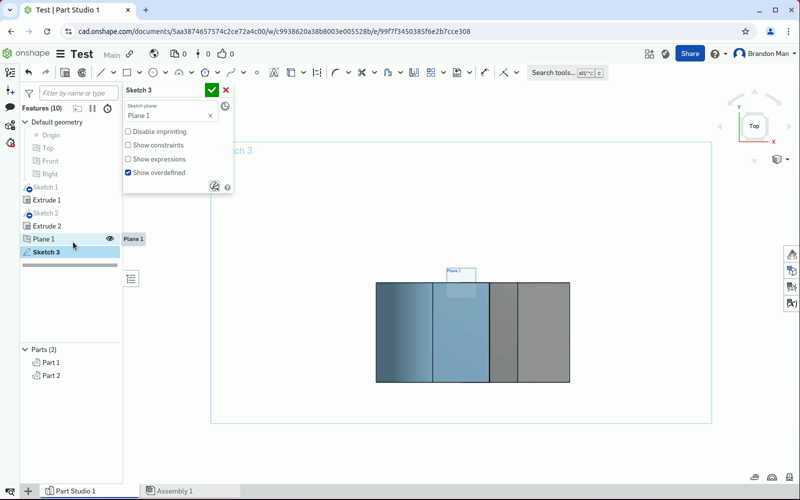
mouse_move(73, 352)
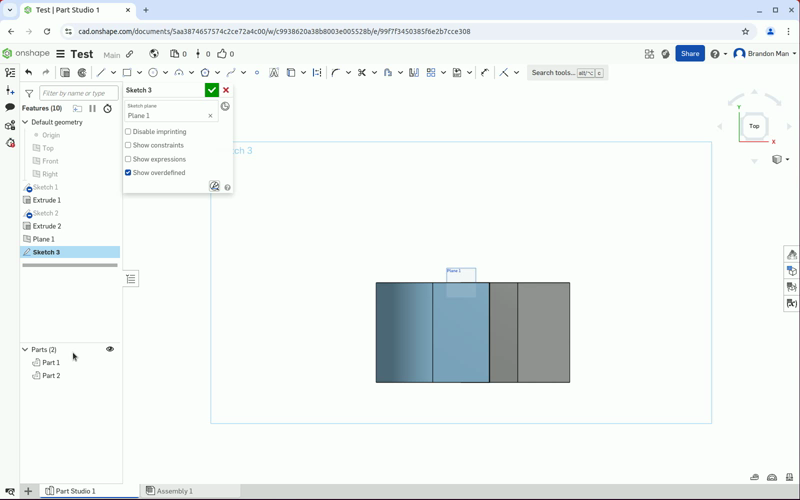
key(y)
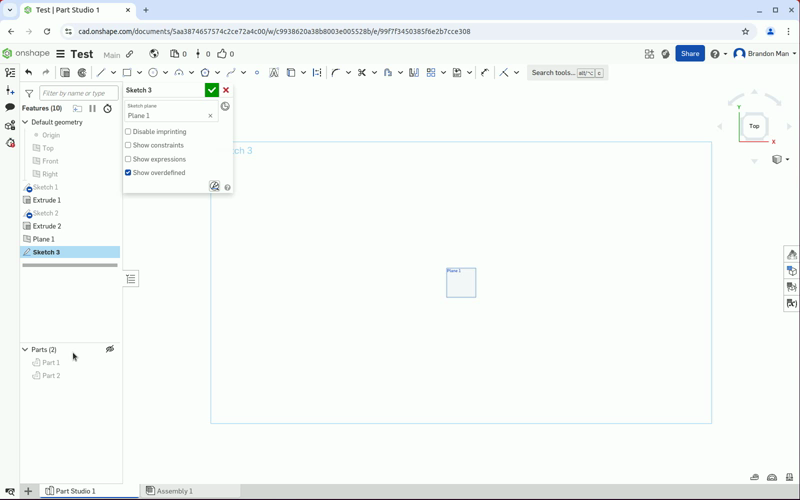
key(l)
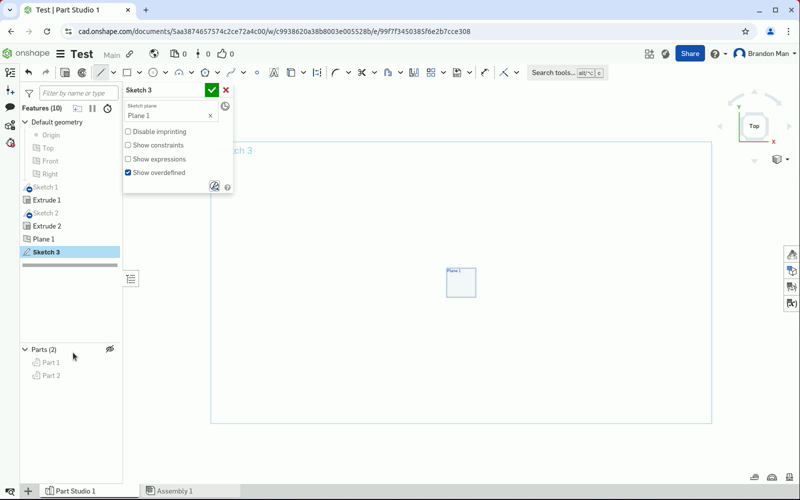
key_down(shift)
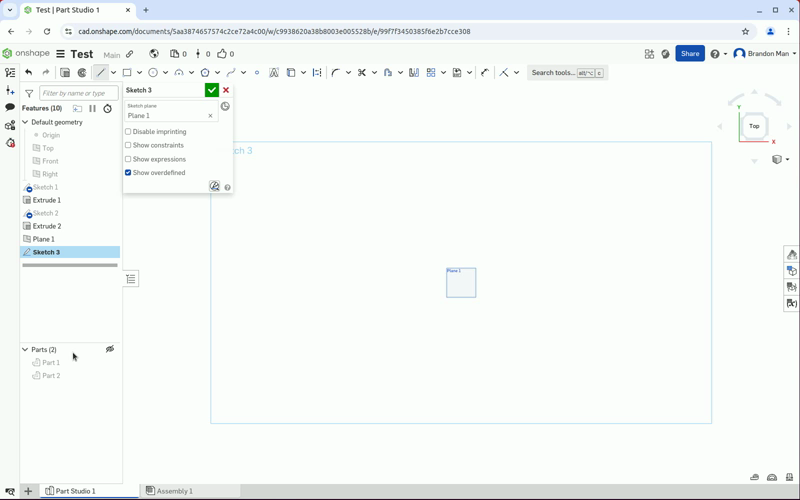
mouse_move(460, 382)
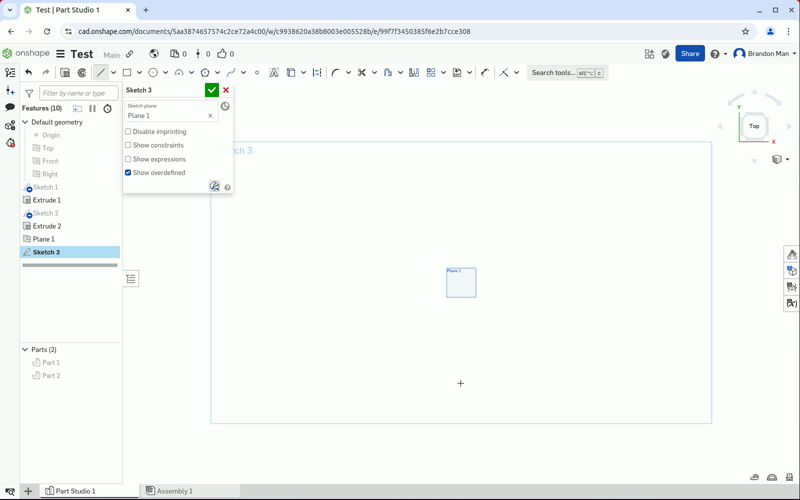
click(460, 382)
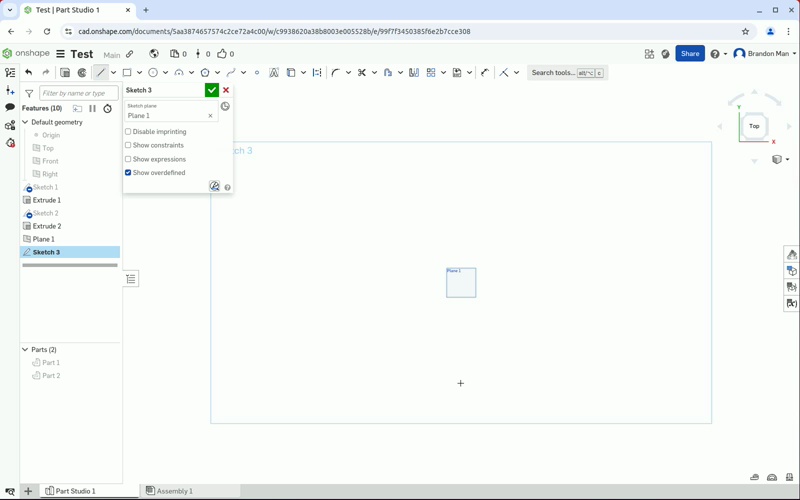
key_up(shift)
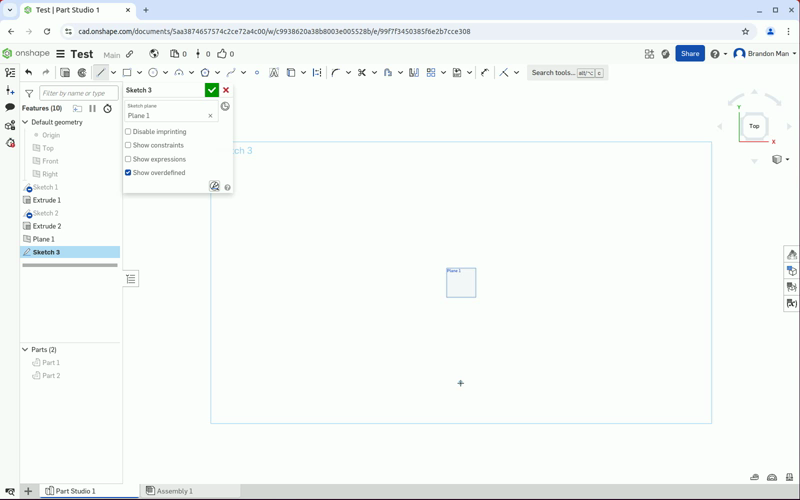
key_down(shift)
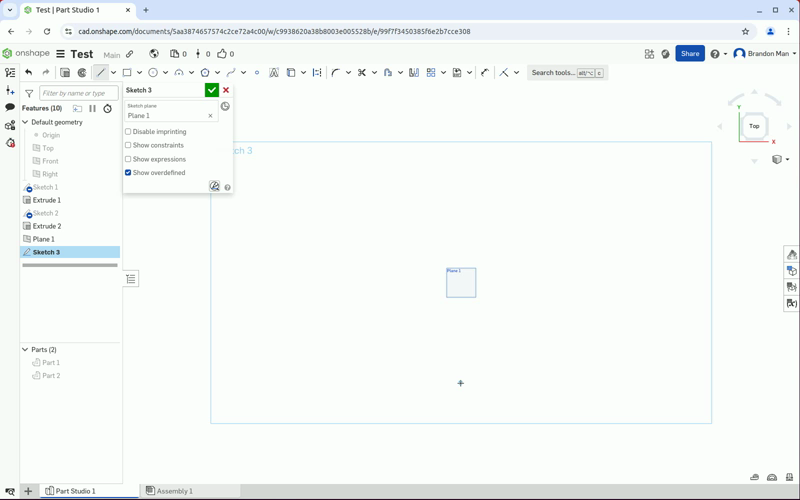
mouse_move(490, 382)
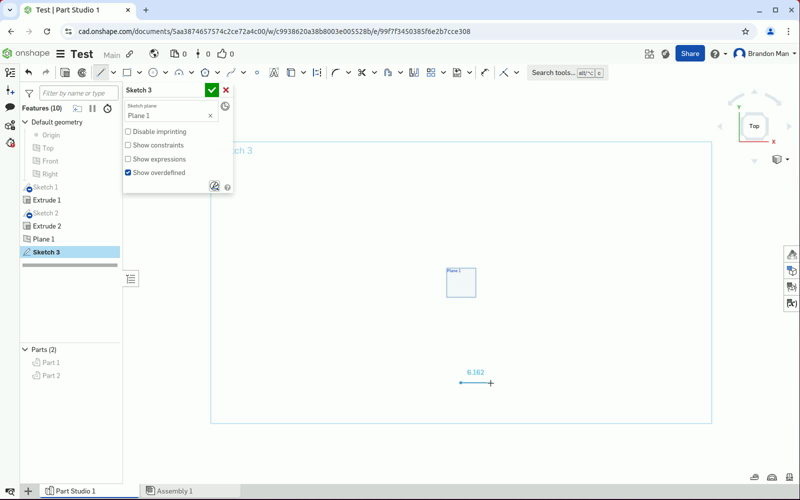
mouse_move(489, 382)
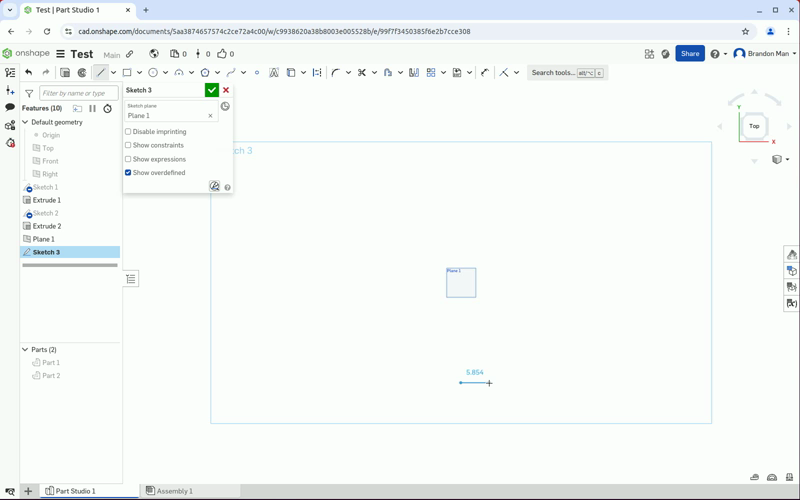
click(489, 382)
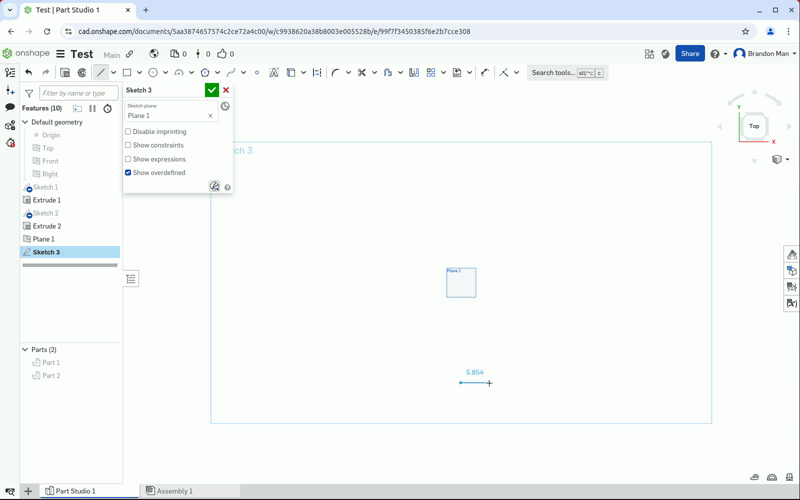
key_up(shift)
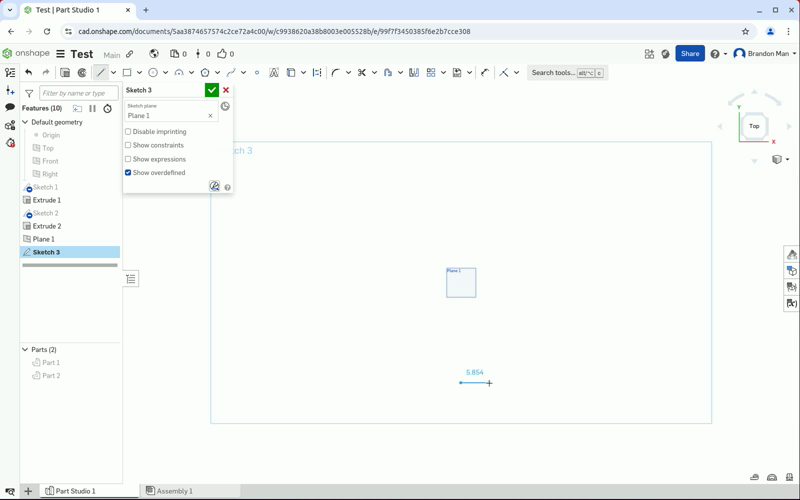
key_down(shift)
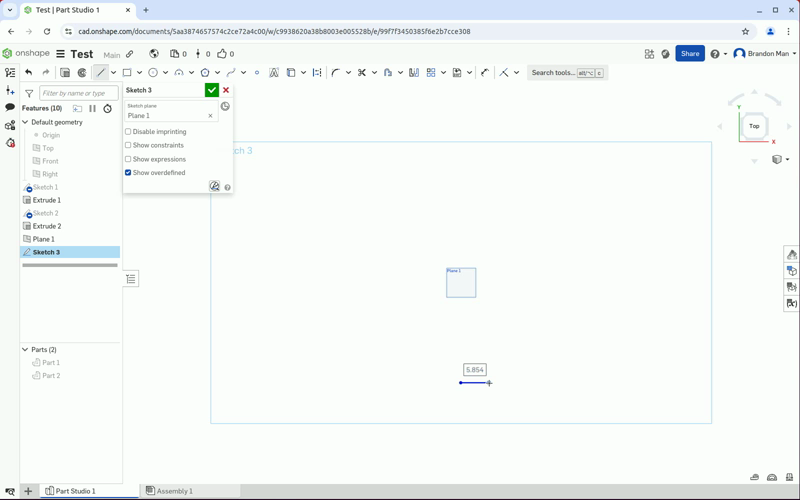
mouse_move(489, 282)
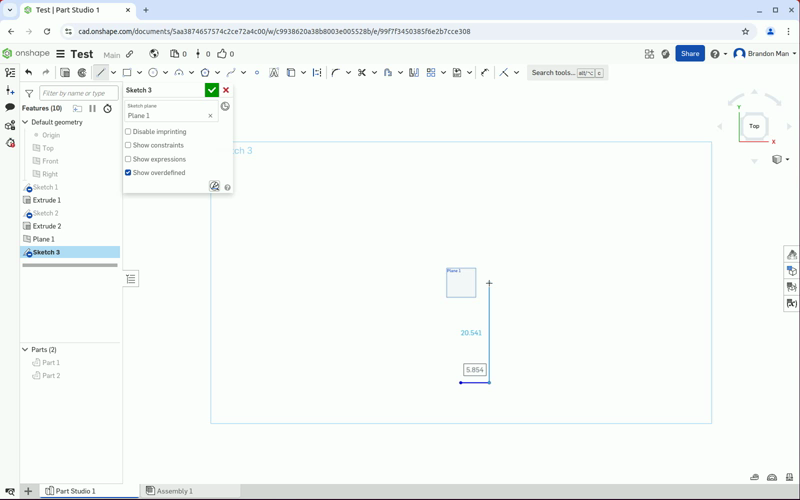
click(489, 282)
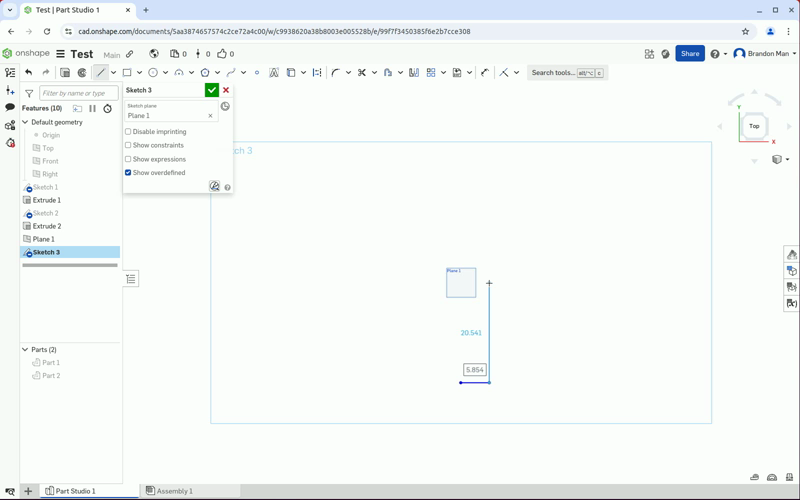
key_up(shift)
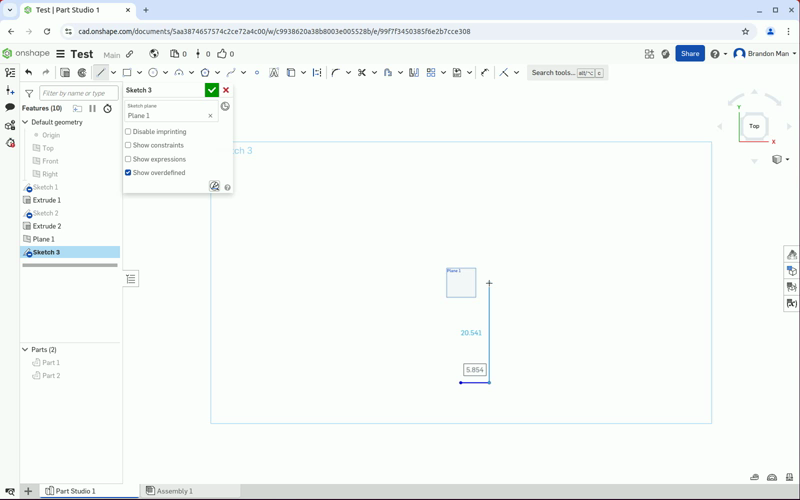
key_down(shift)
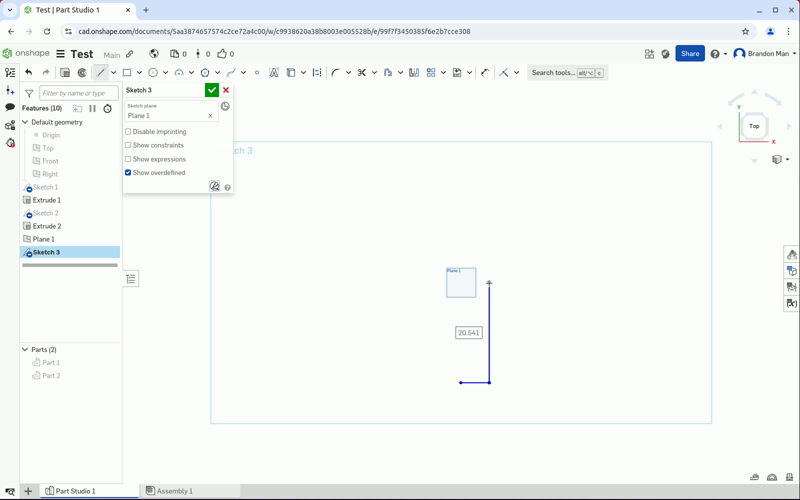
mouse_move(519, 282)
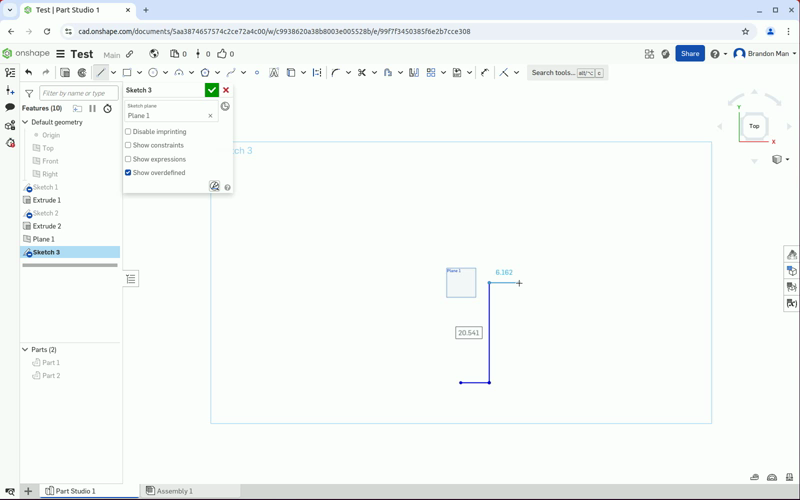
mouse_move(460, 282)
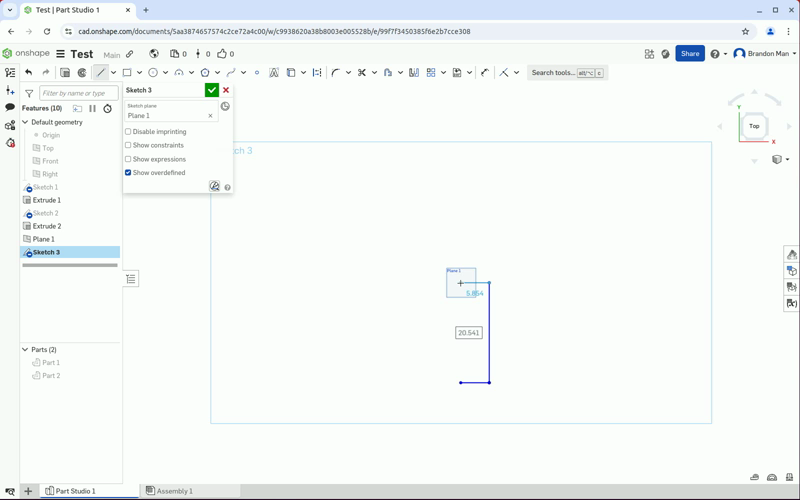
click(460, 282)
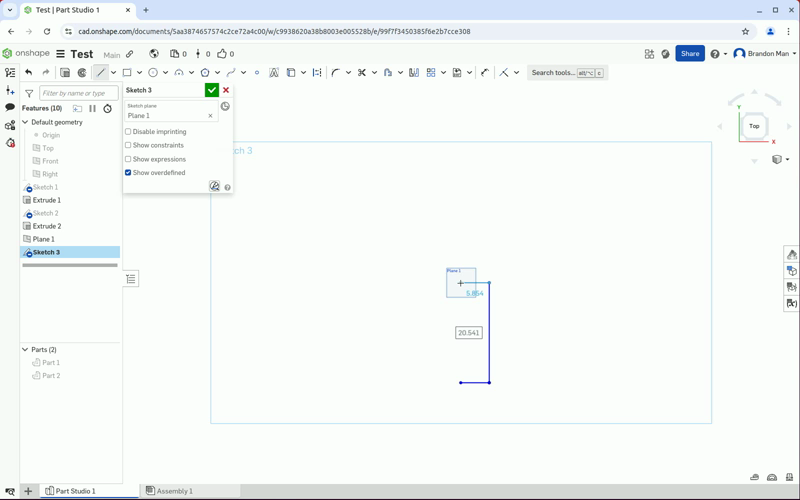
key_up(shift)
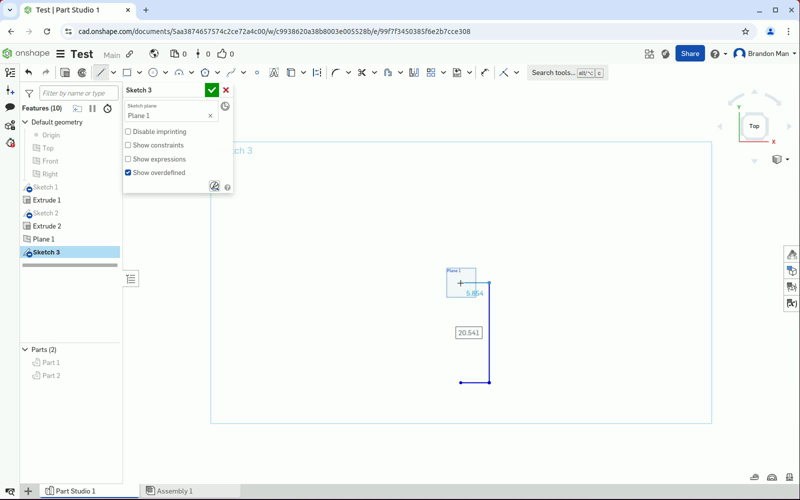
key_down(shift)
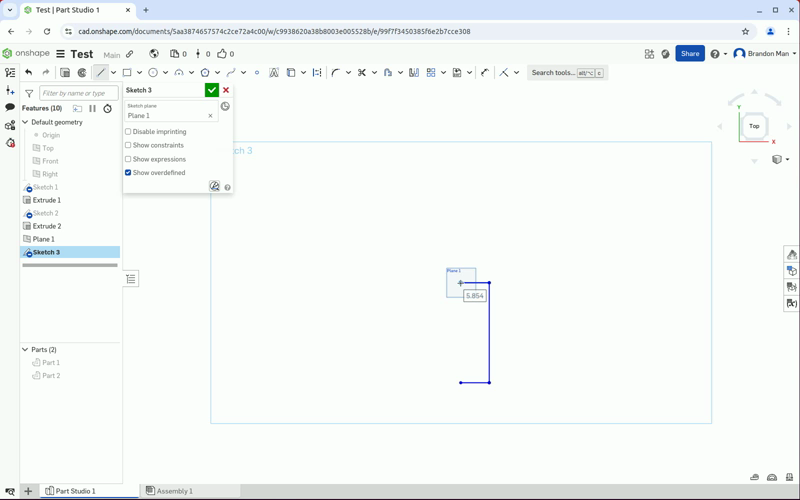
mouse_move(460, 382)
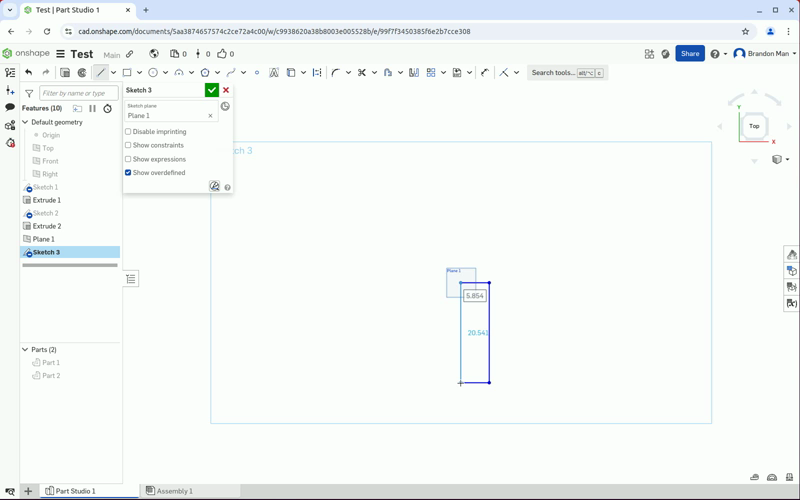
key_up(shift)
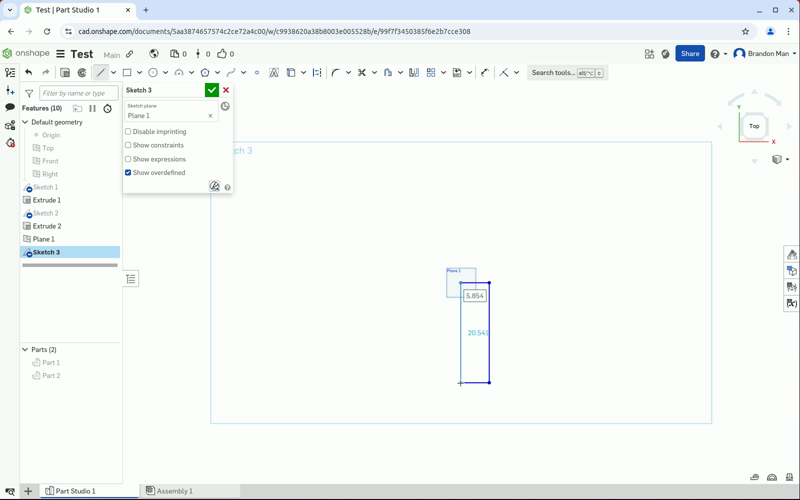
click(460, 382)
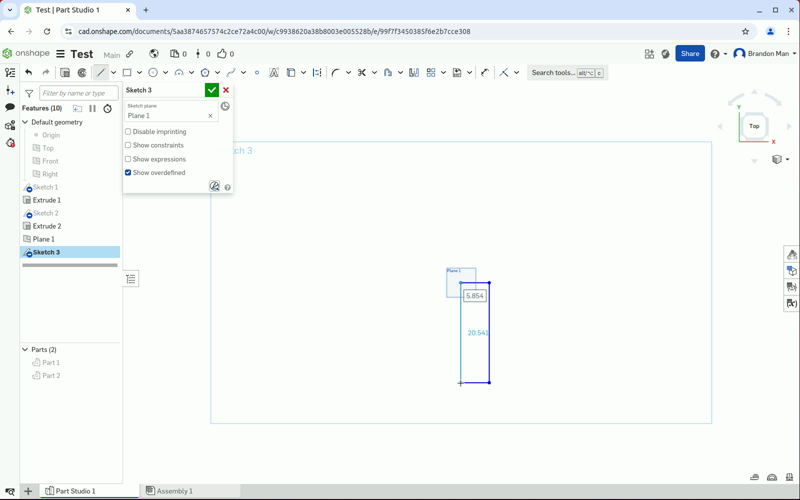
key(esc)
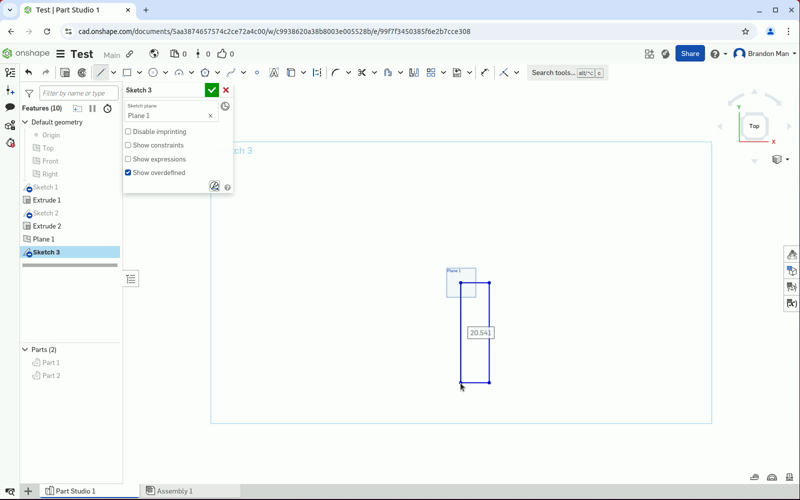
mouse_move(464, 286)
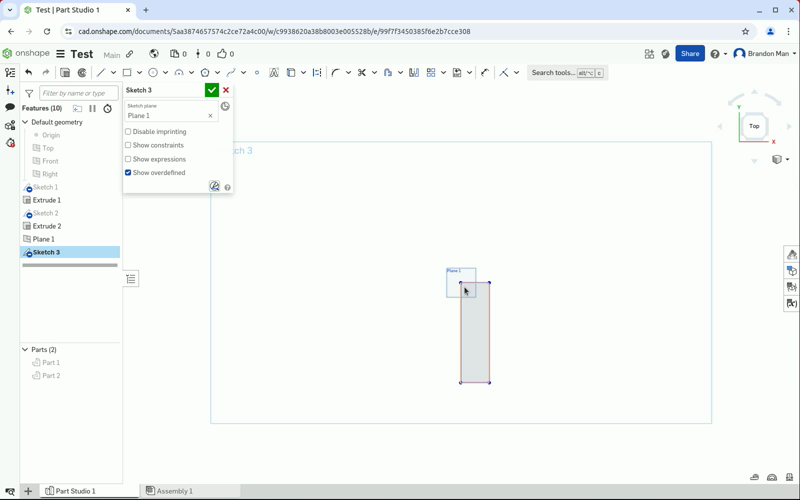
click(464, 286)
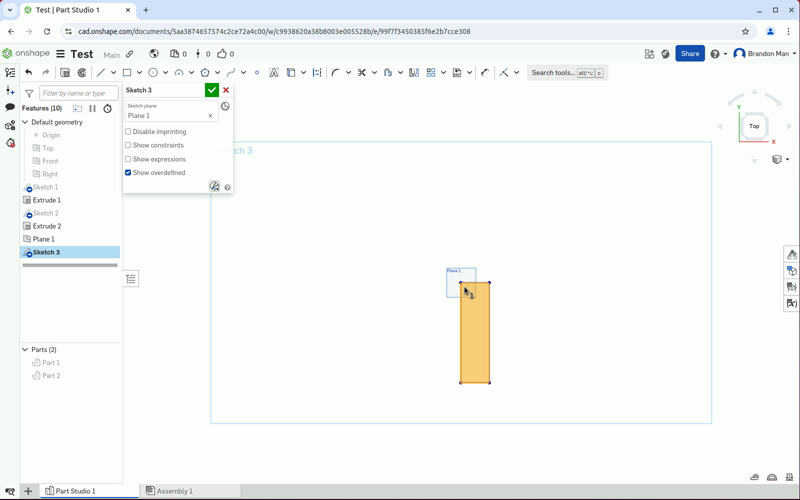
mouse_move(73, 352)
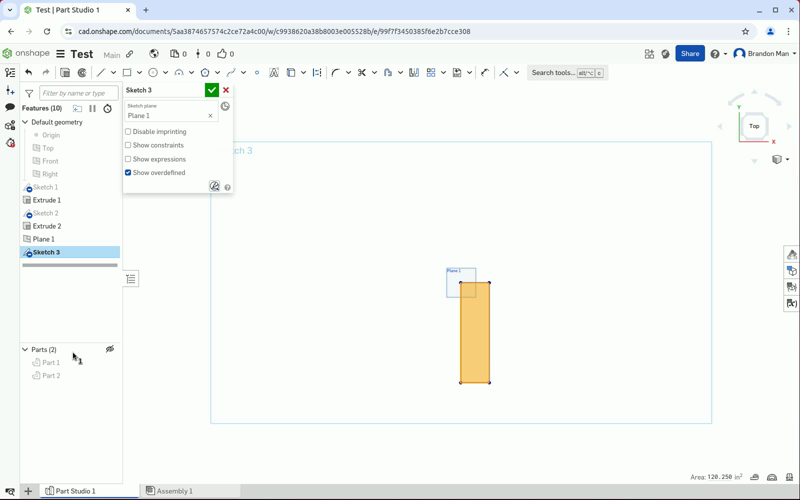
key(shift+y)
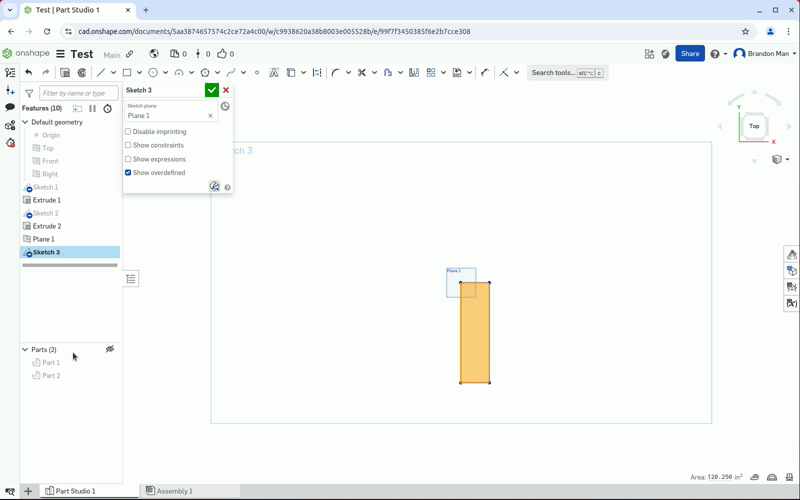
key(shift+e)
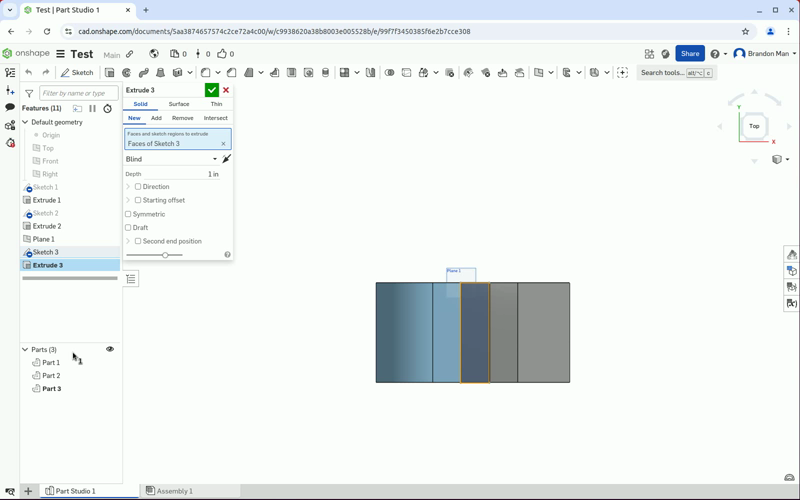
mouse_move(143, 106)
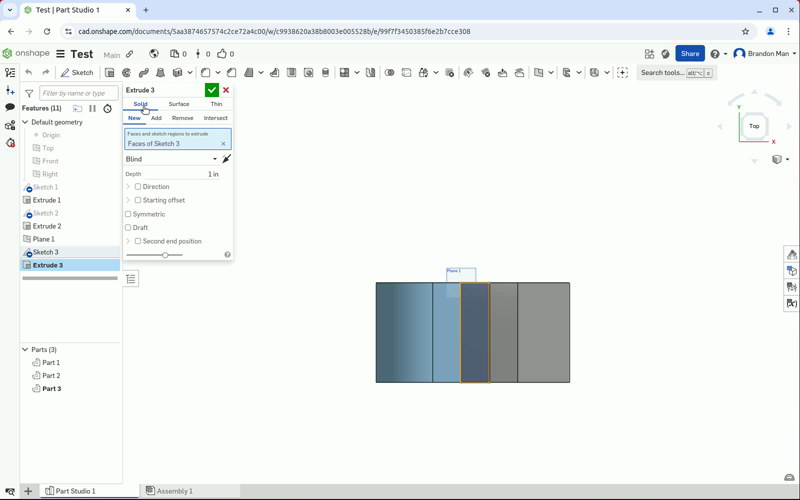
click(143, 106)
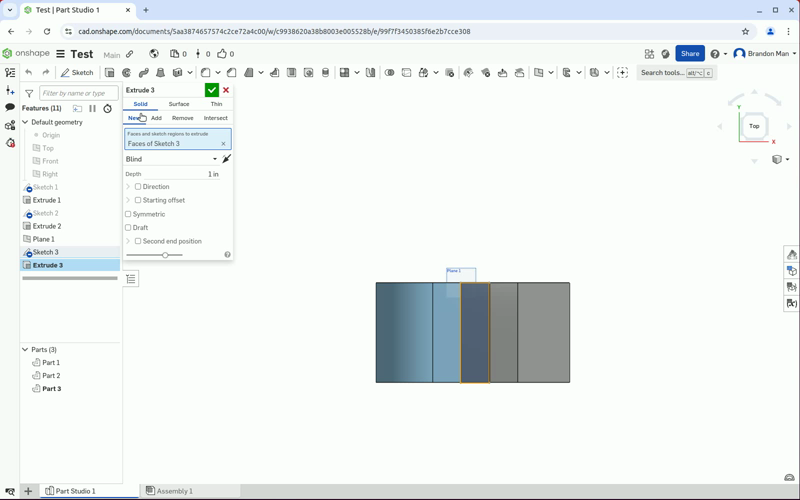
mouse_move(137, 120)
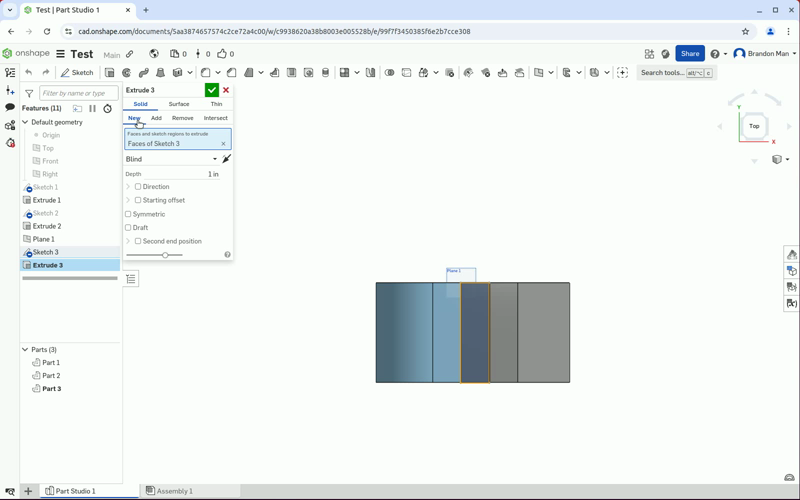
click(137, 120)
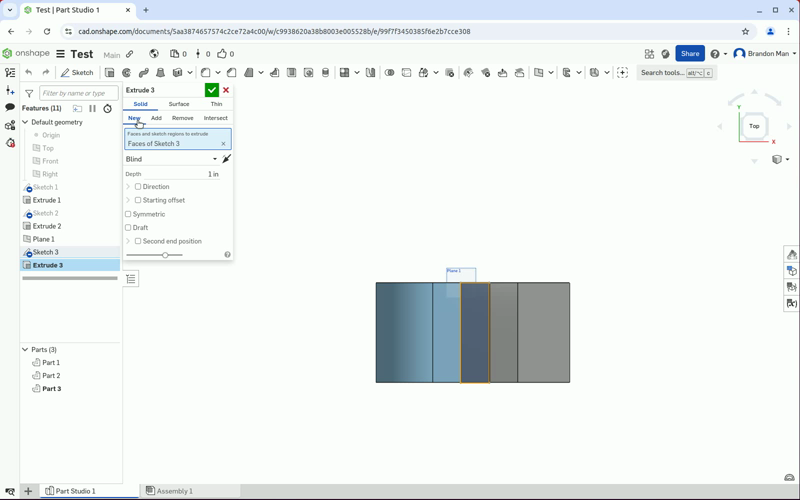
key(tab, 4)
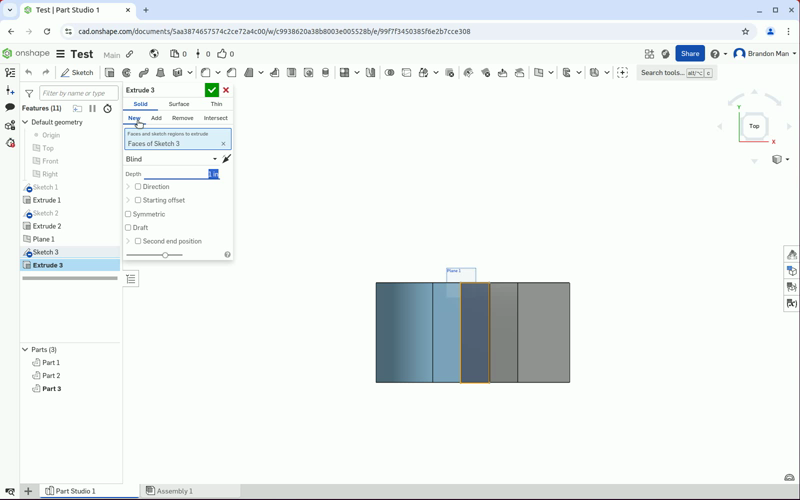
text(-4.574)
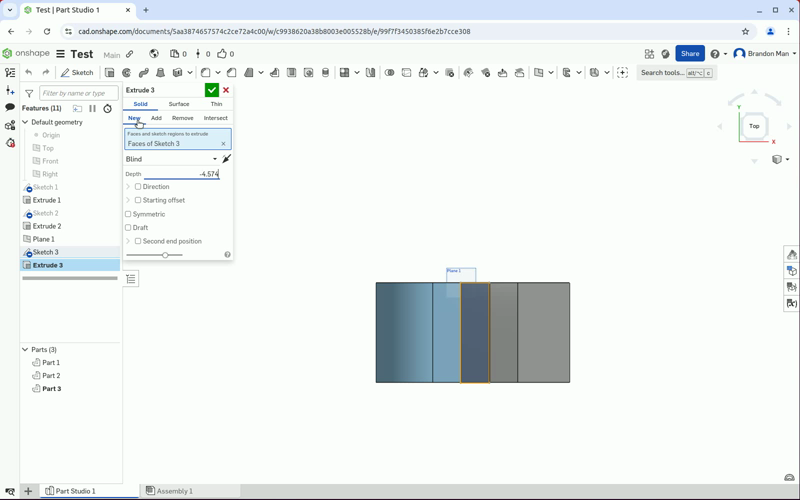
key(enter)
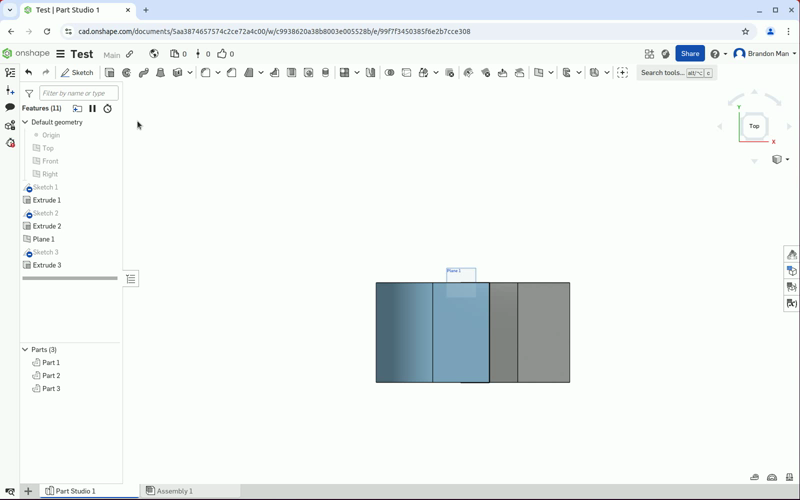
key(shift+h)
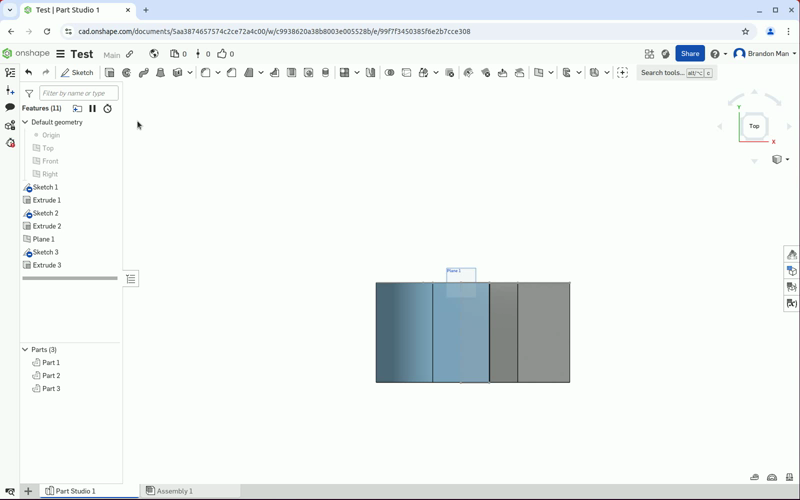
key(shift+h)
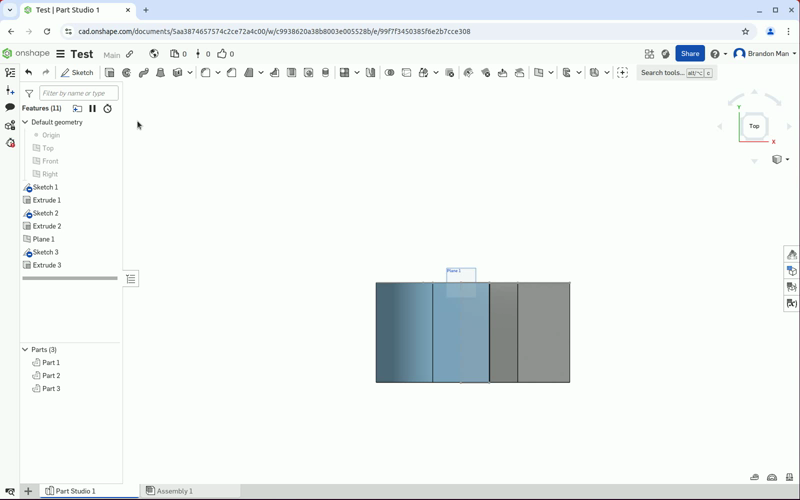
key(shift+7)
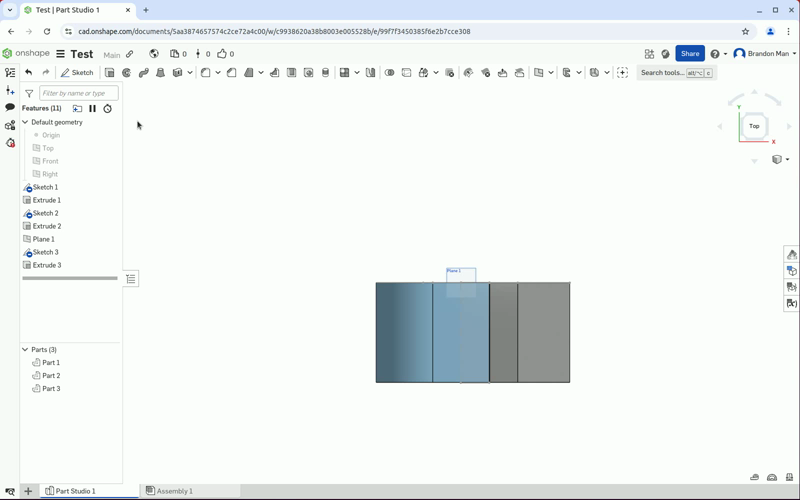
key(up, 3)
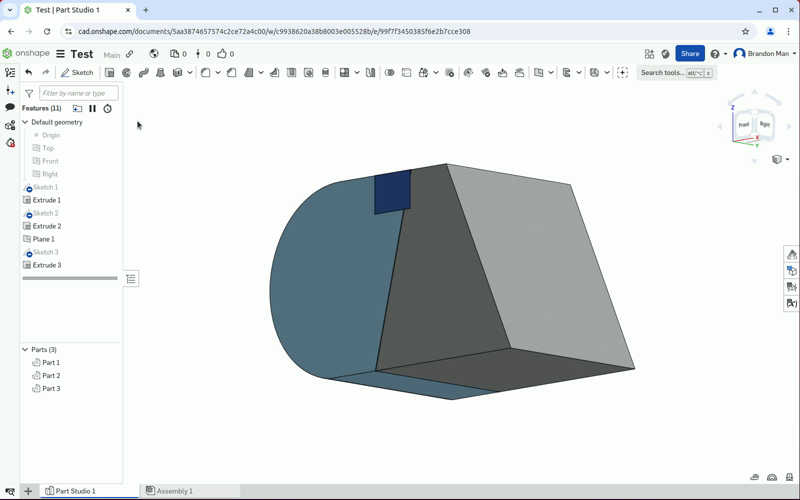
key(left, 3)
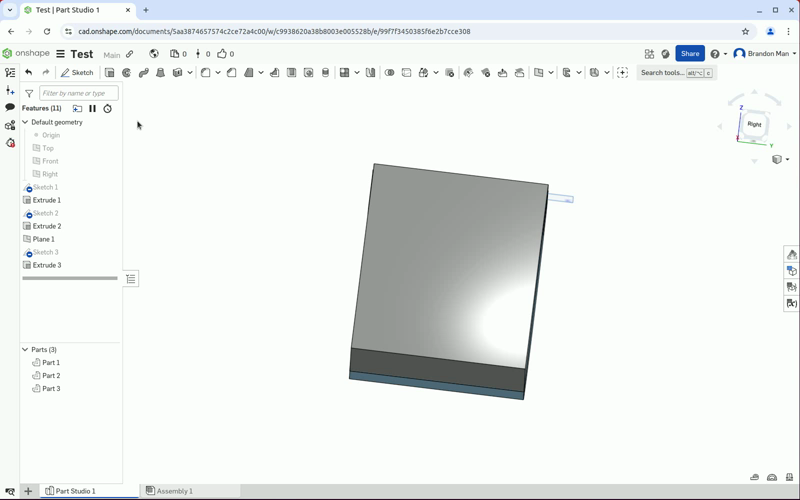
key(right, 3)
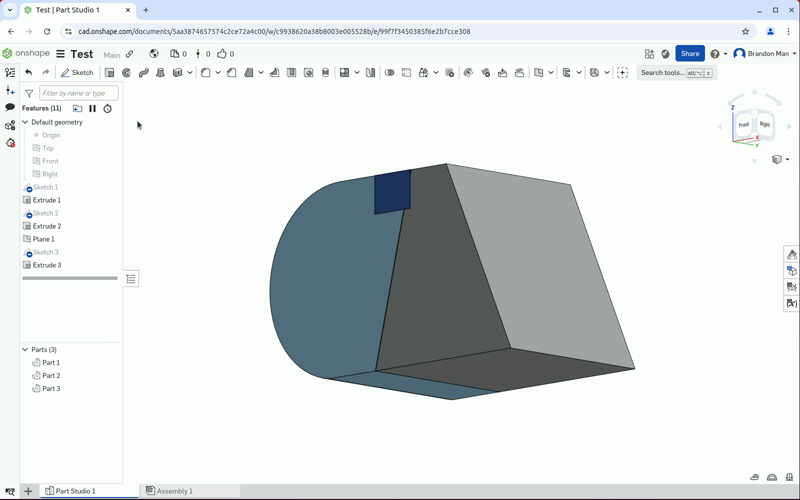
key(down, 3)
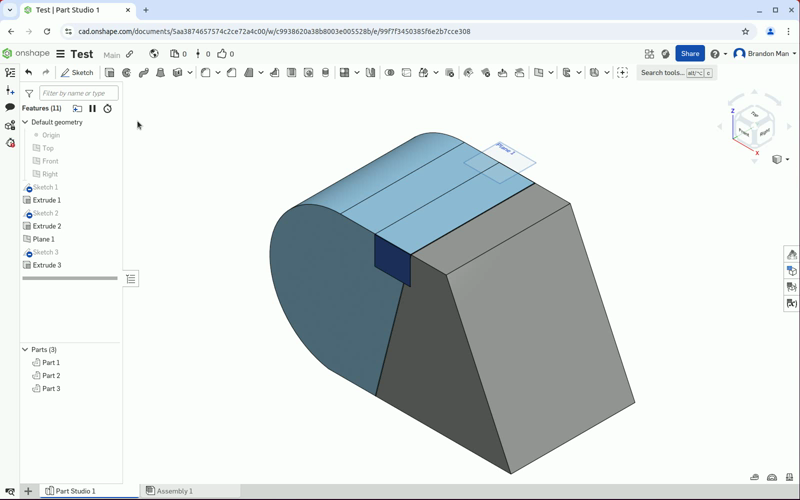
mouse_move(73, 189)
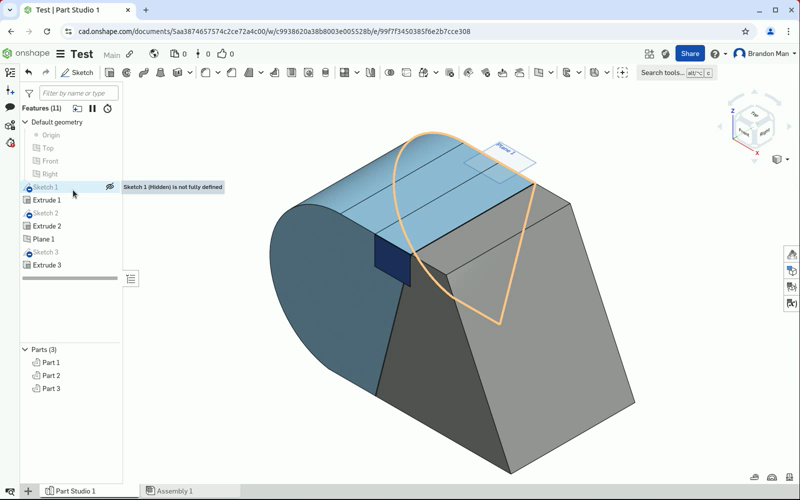
click(73, 189)